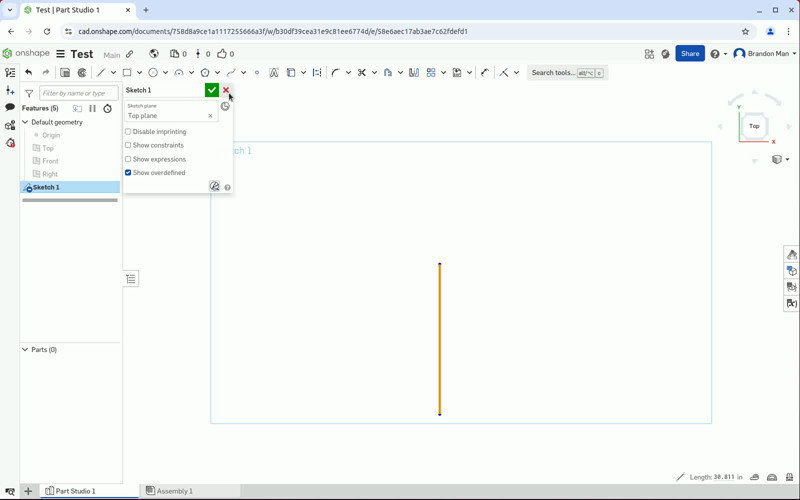
key(shift+h)
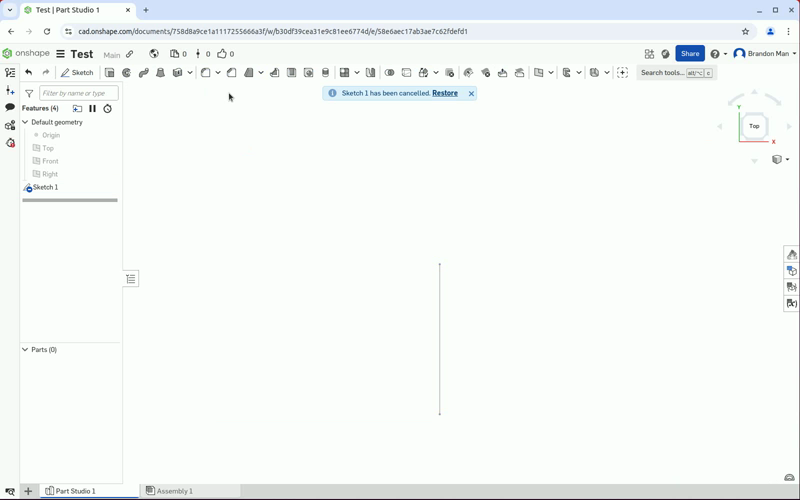
mouse_move(73, 352)
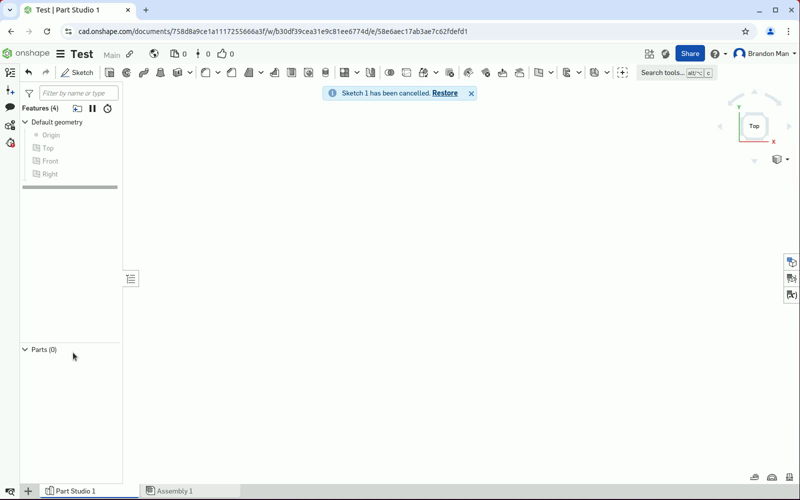
key(y)
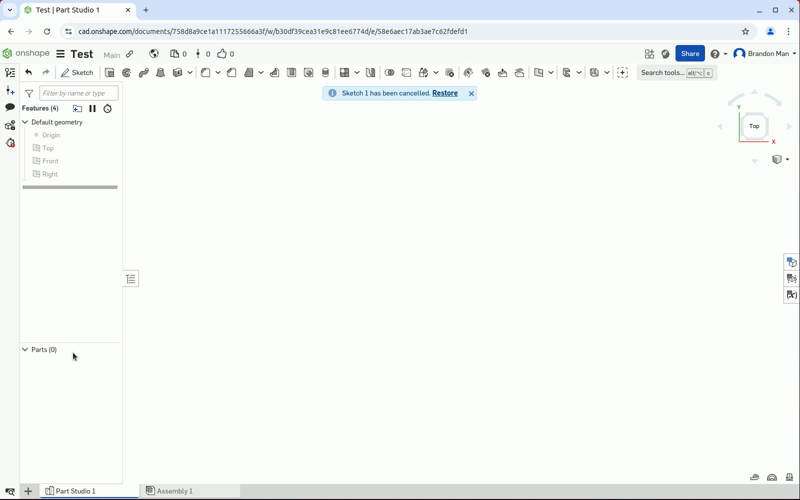
key(shift+p)
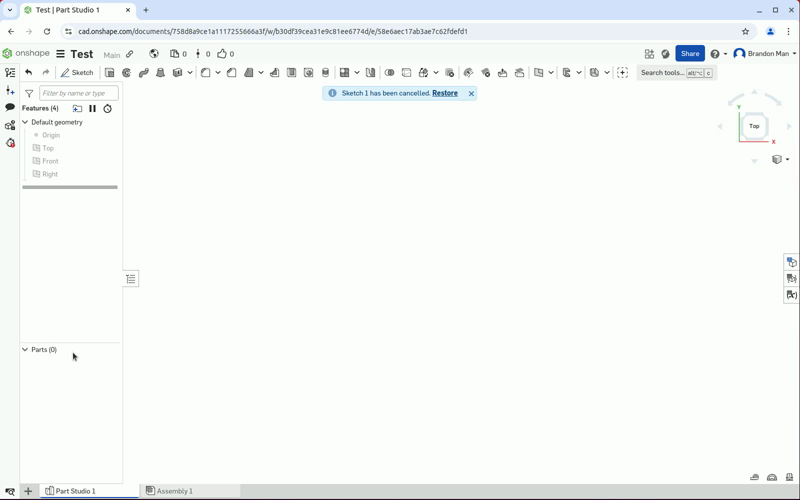
key(space)
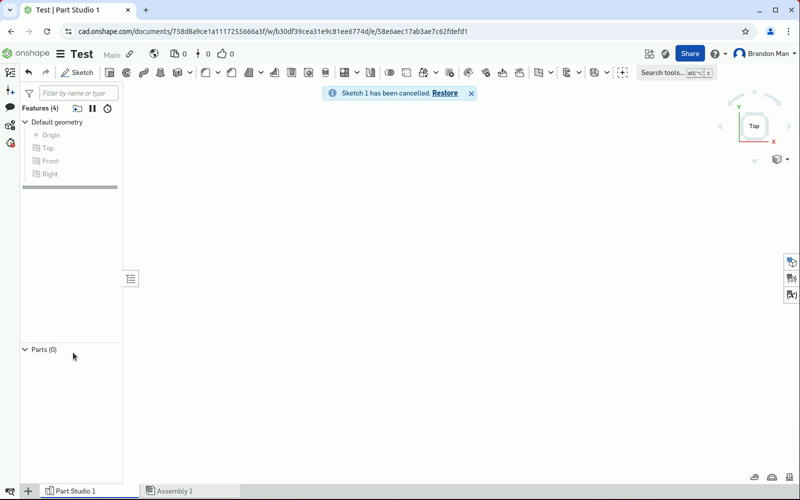
key_down(shift)
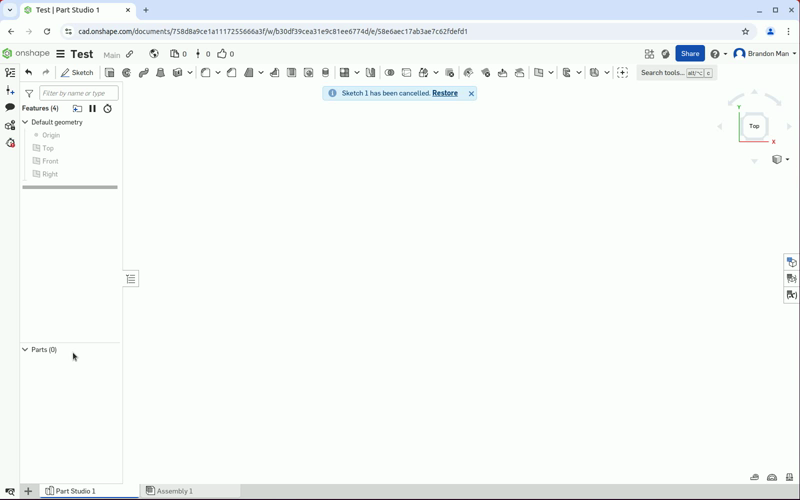
key(up)
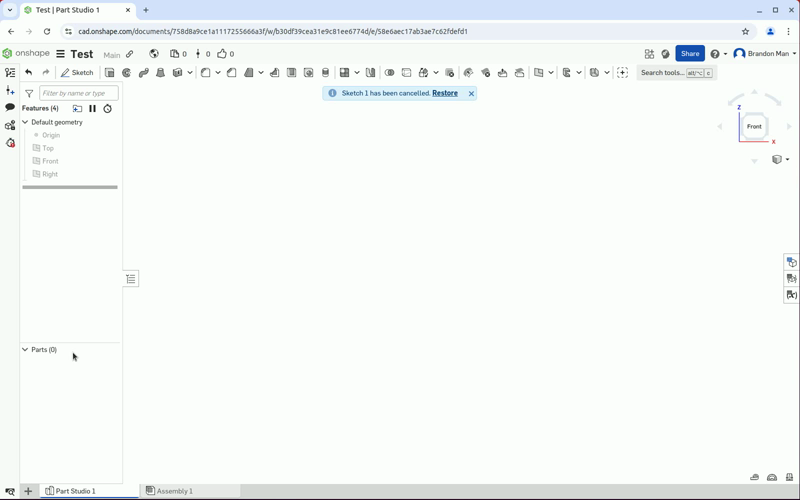
key_up(shift)
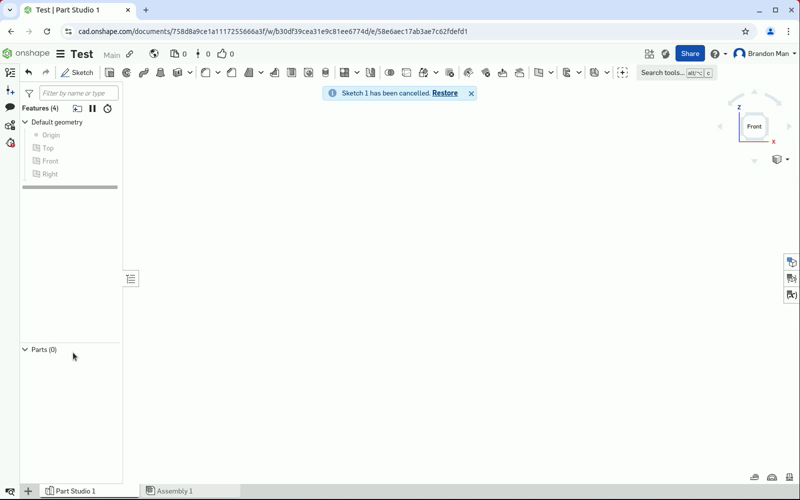
mouse_move(73, 352)
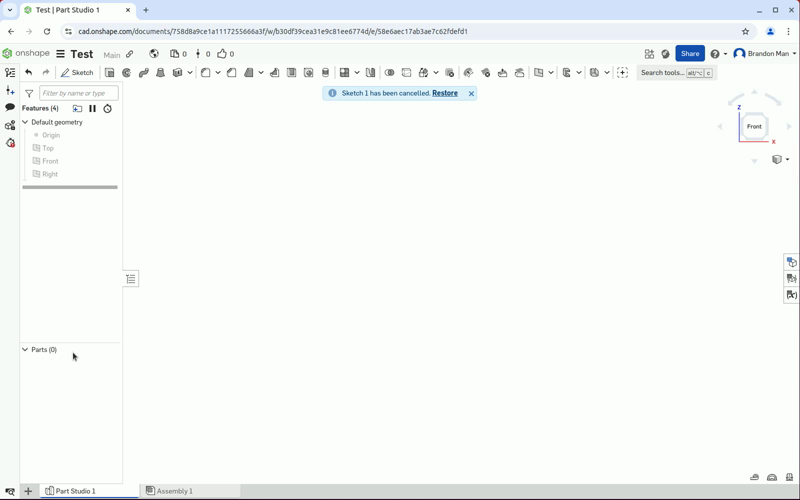
key(shift+y)
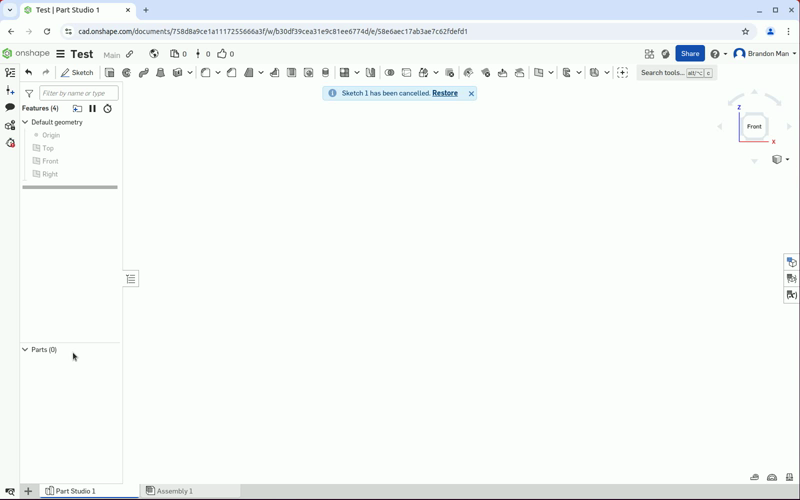
key(shift+s)
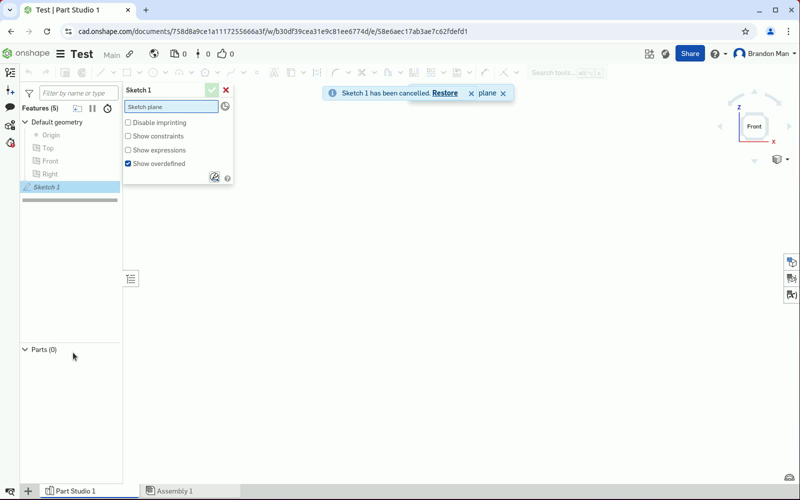
mouse_move(73, 163)
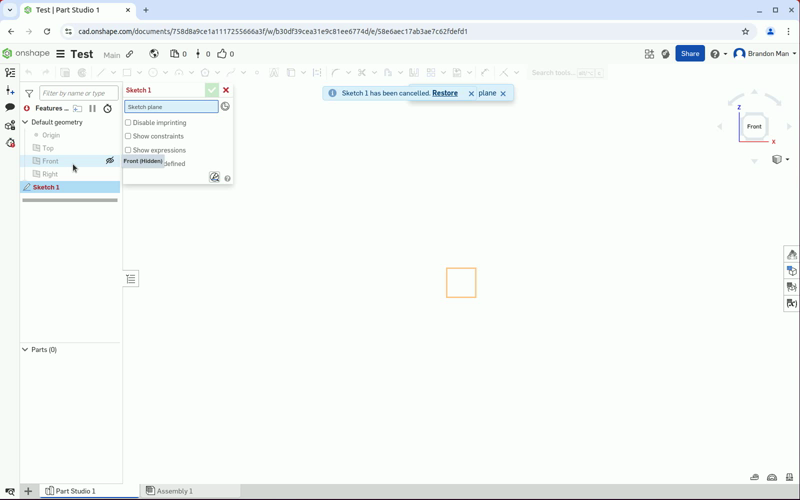
click(73, 163)
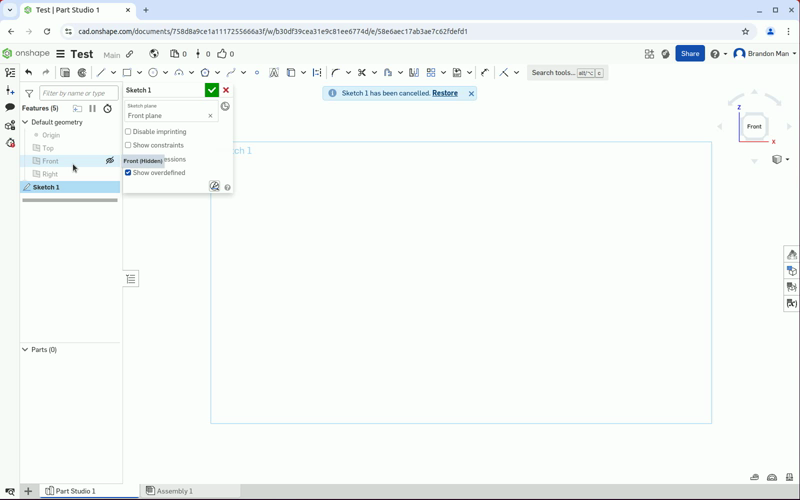
mouse_move(73, 352)
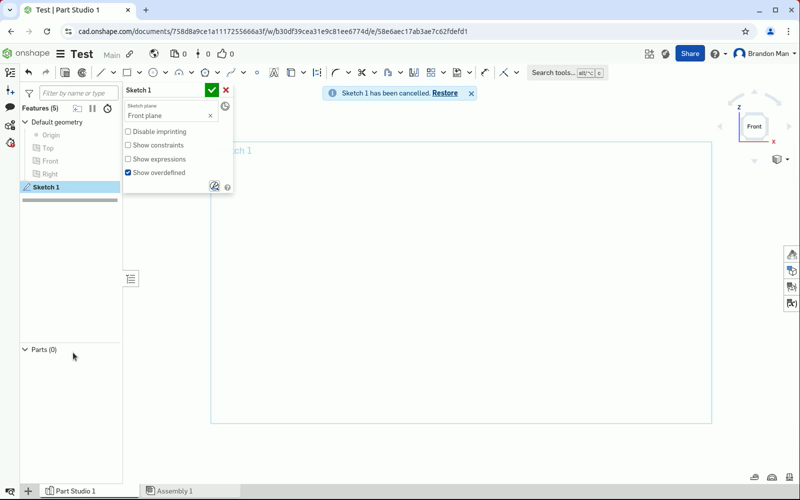
key(y)
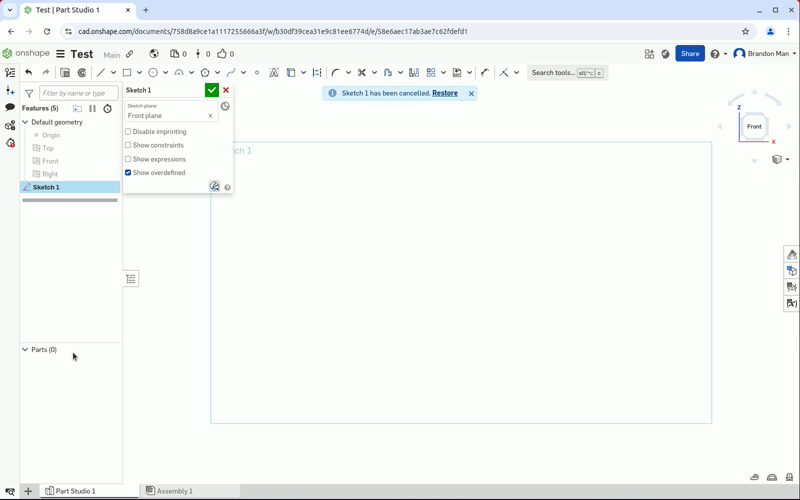
key(c)
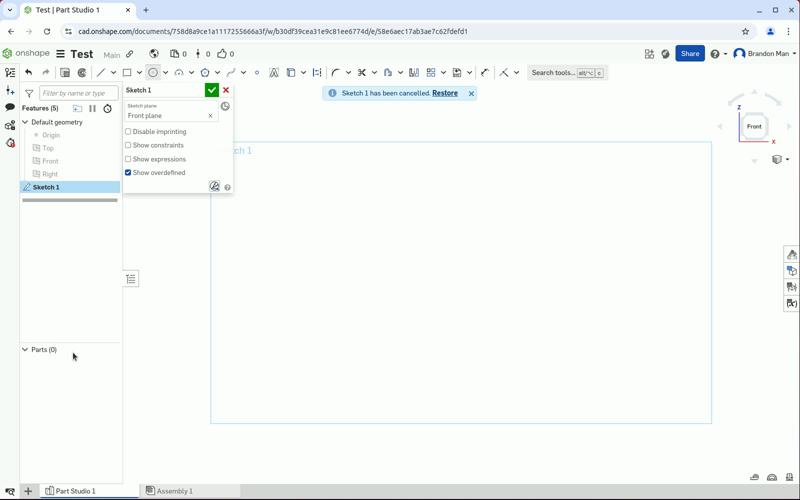
key_down(shift)
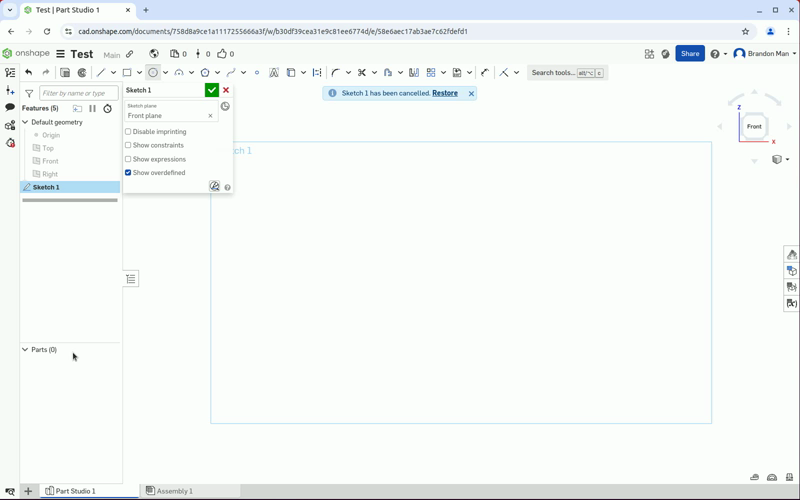
mouse_move(460, 282)
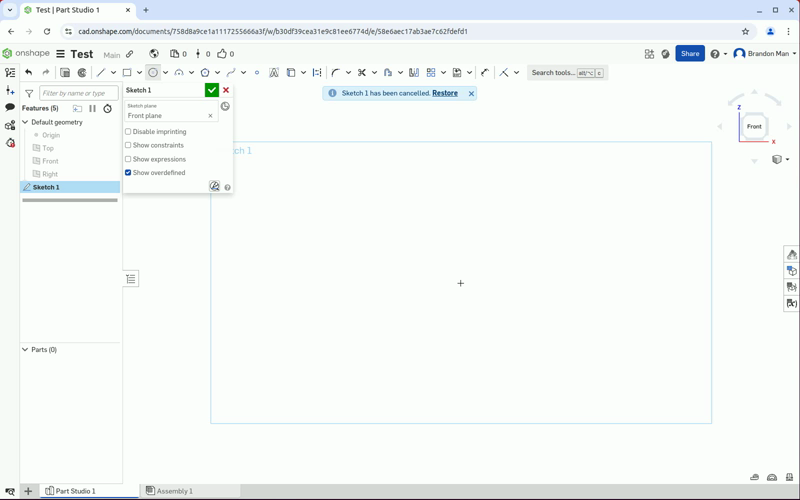
click(460, 282)
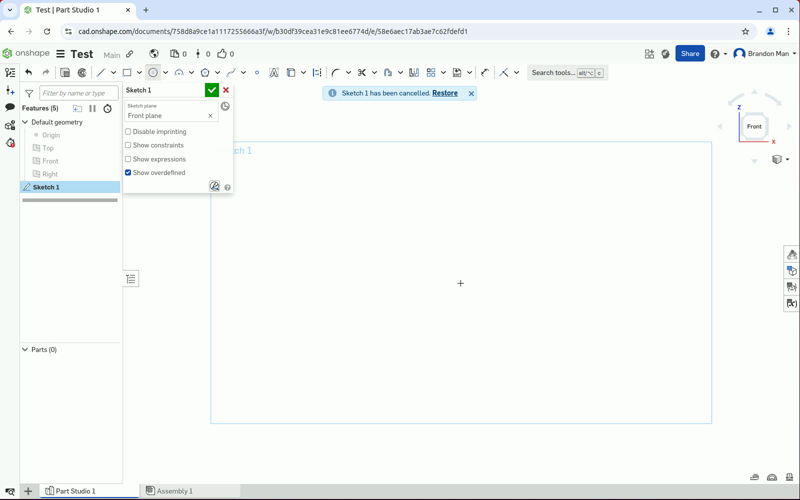
key_up(shift)
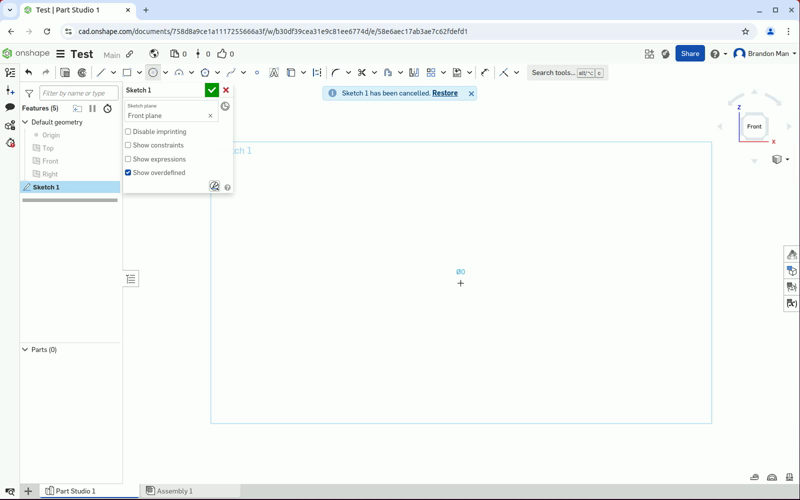
mouse_move(505, 282)
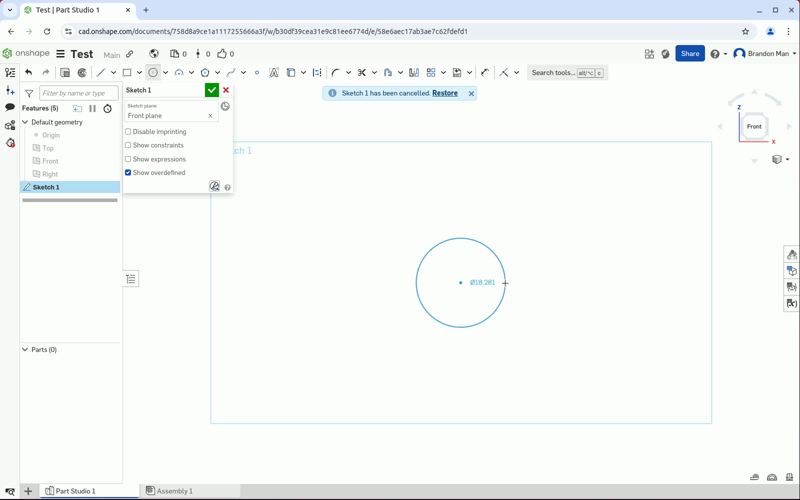
click(505, 282)
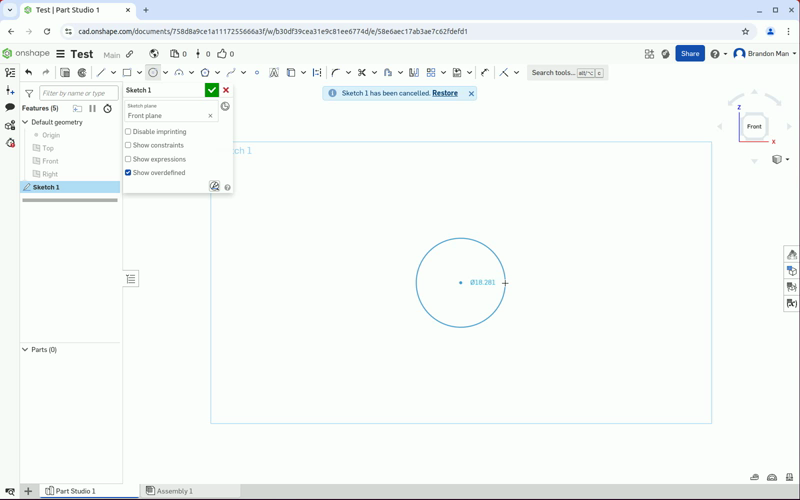
key(esc)
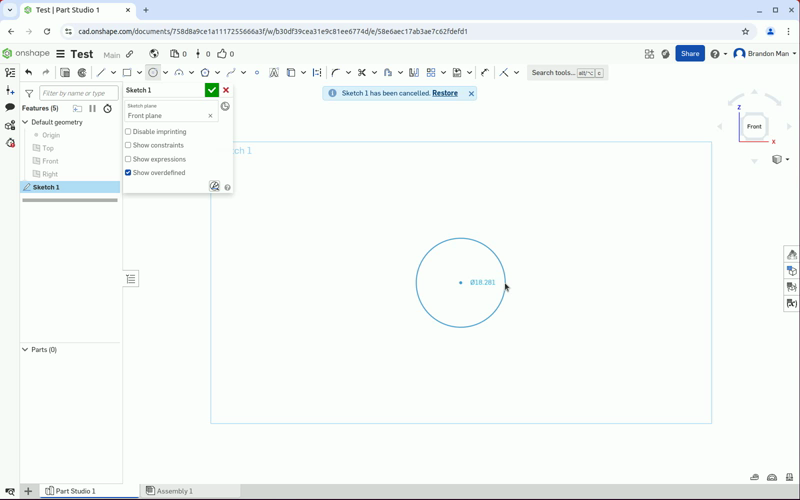
key(c)
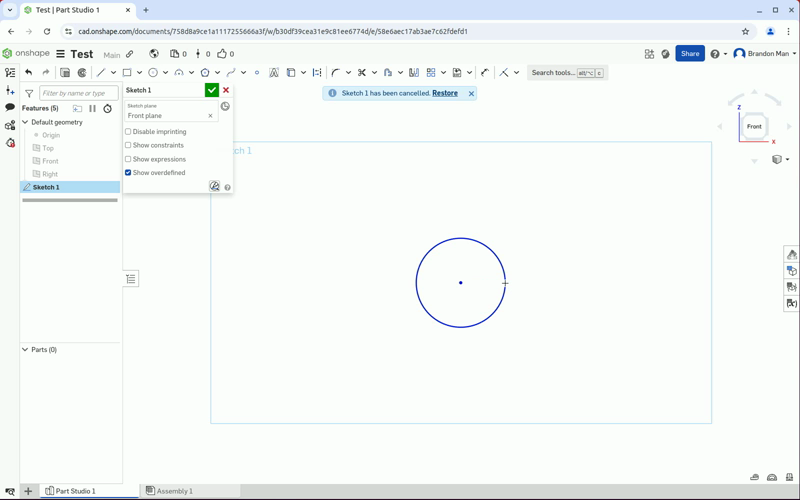
key_down(shift)
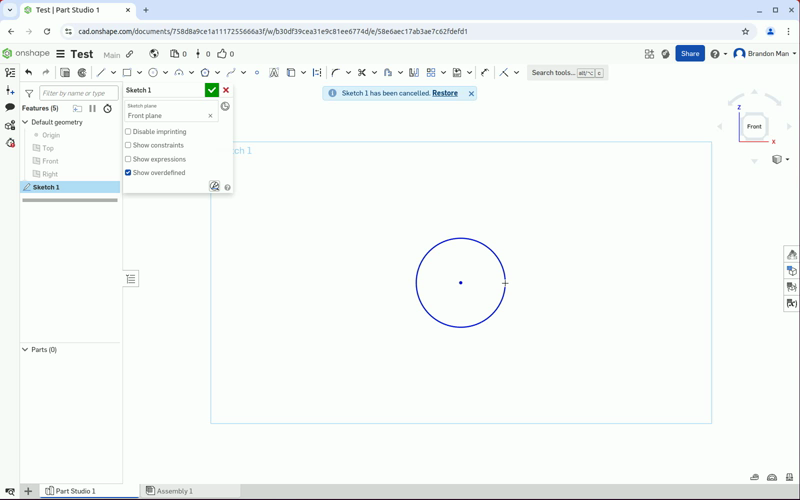
mouse_move(460, 282)
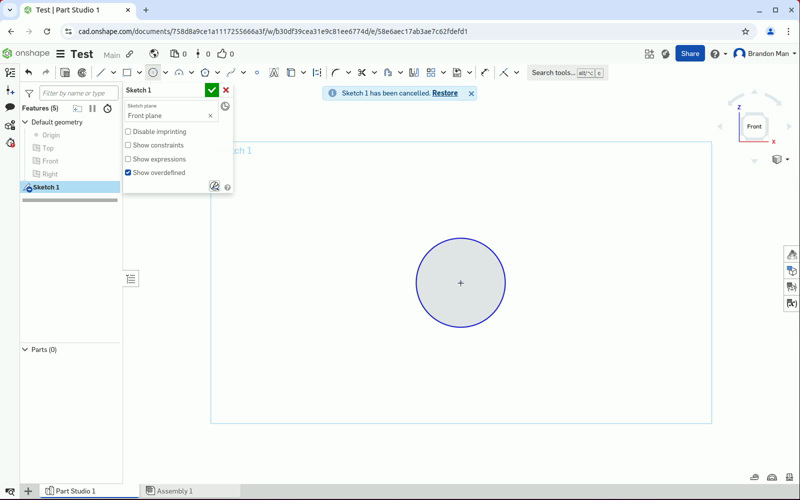
click(460, 282)
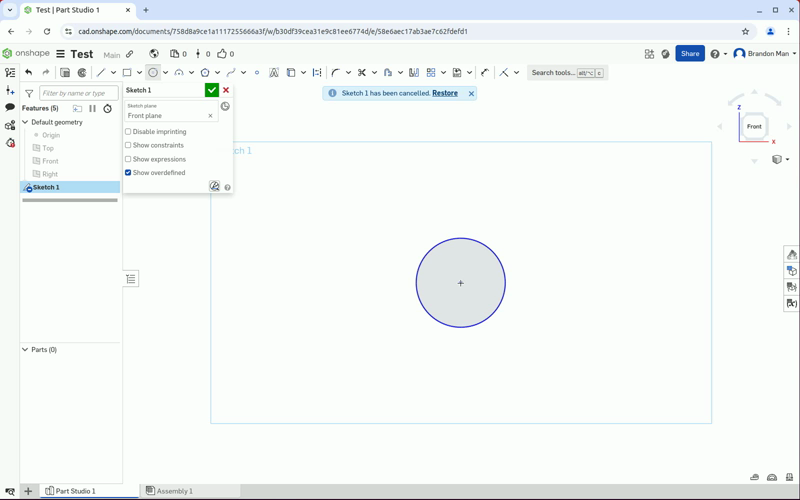
key_up(shift)
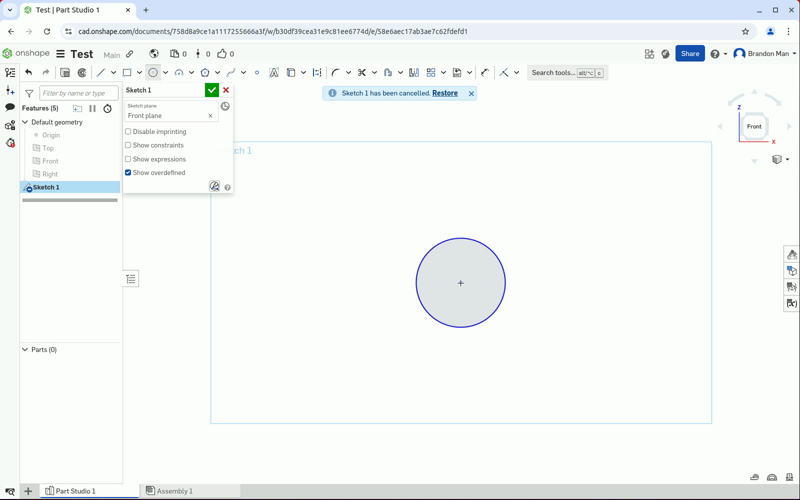
mouse_move(478, 282)
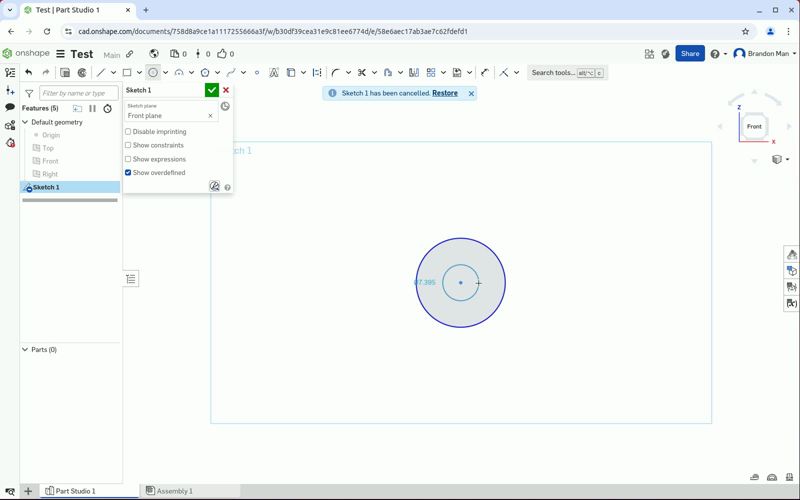
click(478, 282)
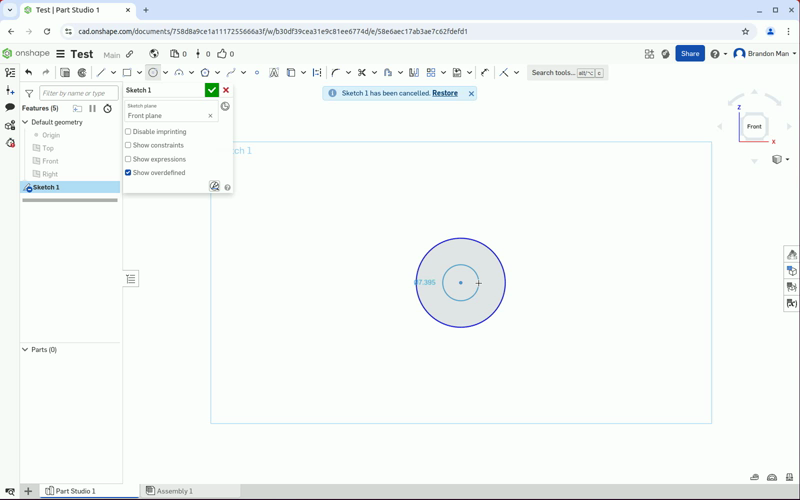
key(esc)
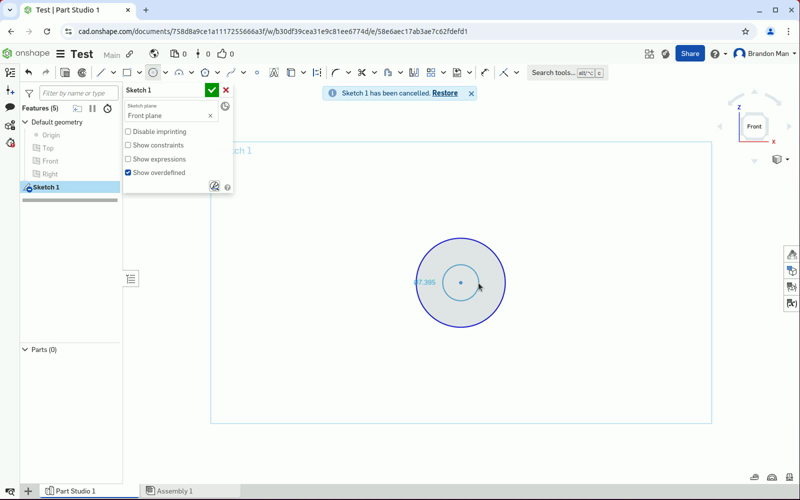
mouse_move(447, 247)
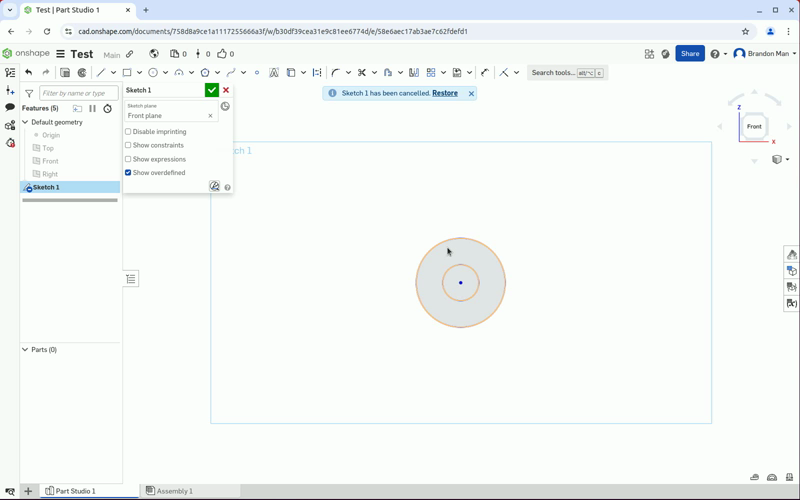
click(447, 247)
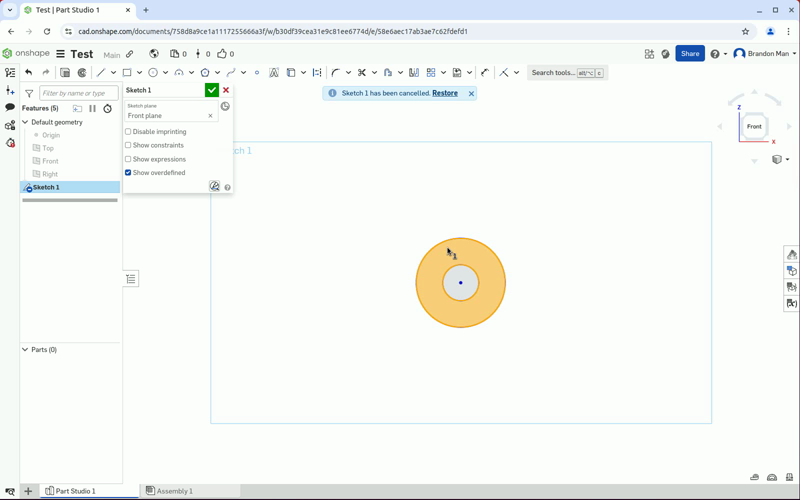
mouse_move(73, 352)
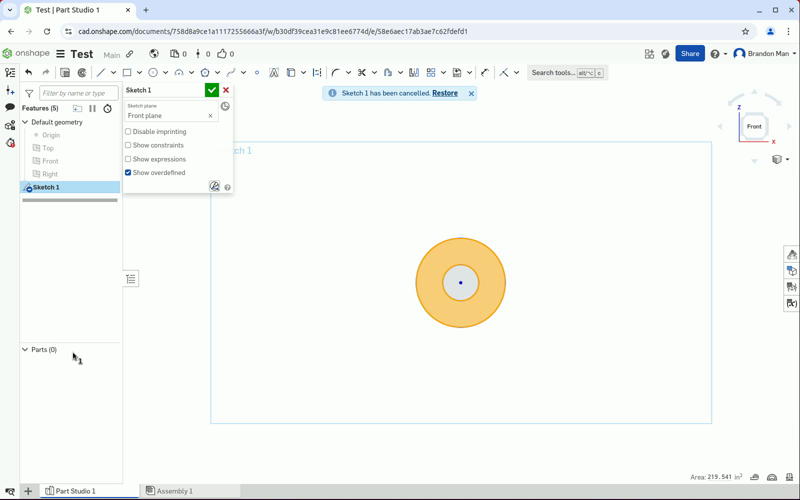
key(shift+y)
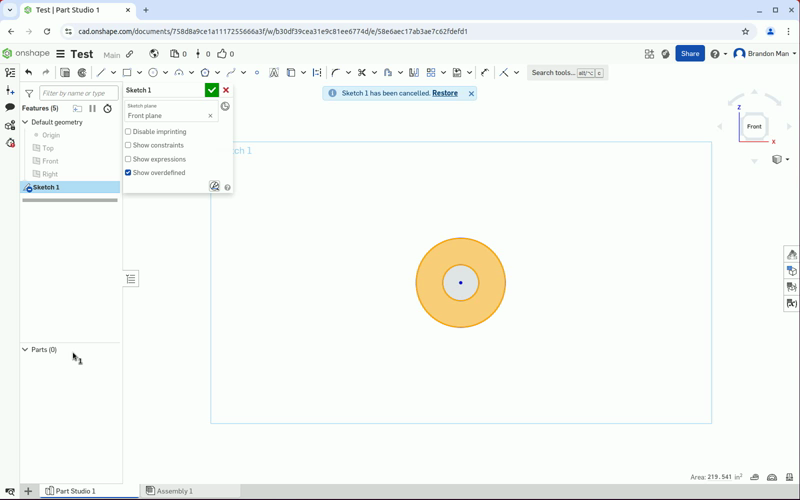
key(shift+e)
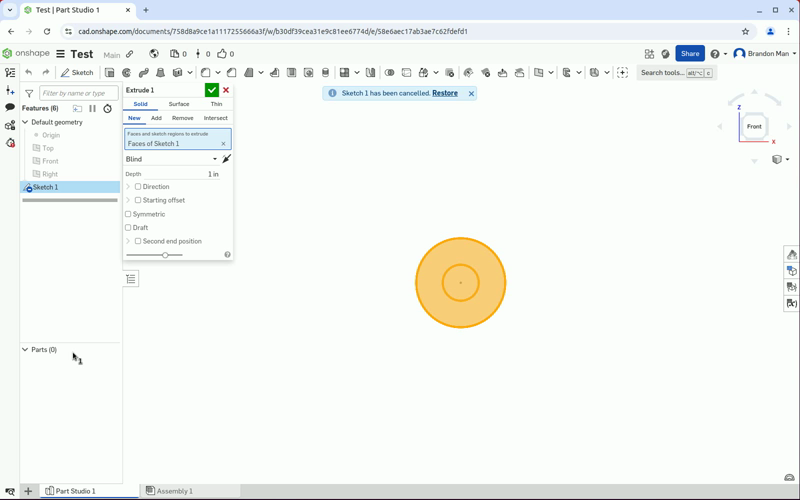
mouse_move(143, 106)
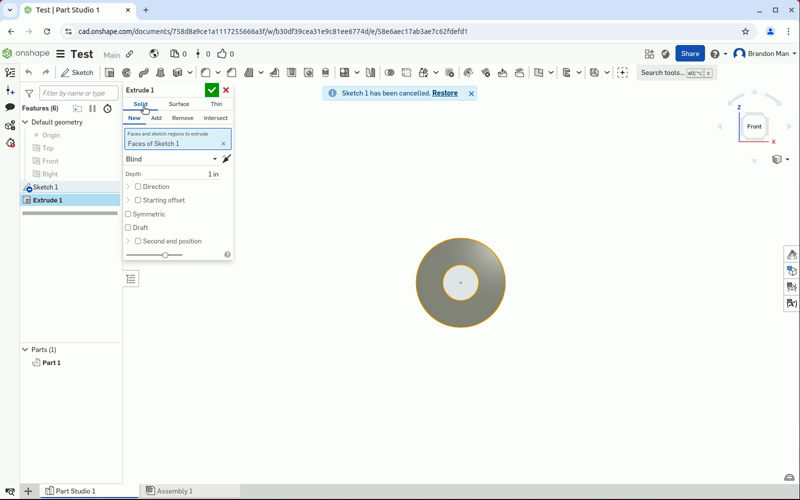
click(143, 106)
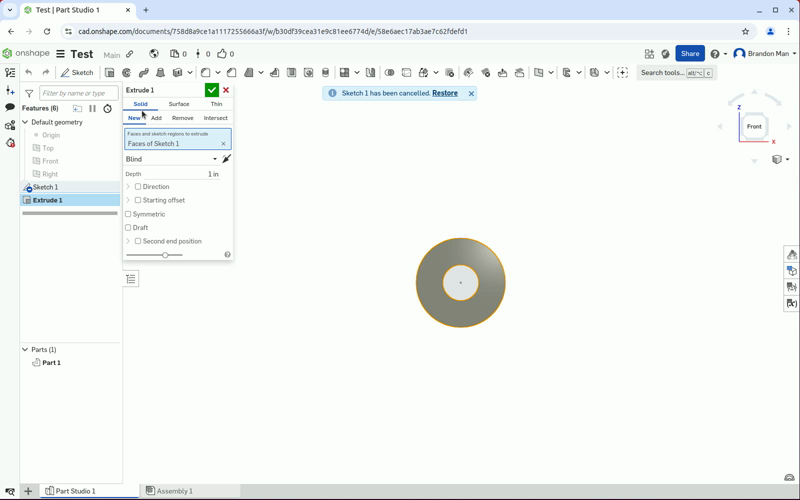
mouse_move(137, 120)
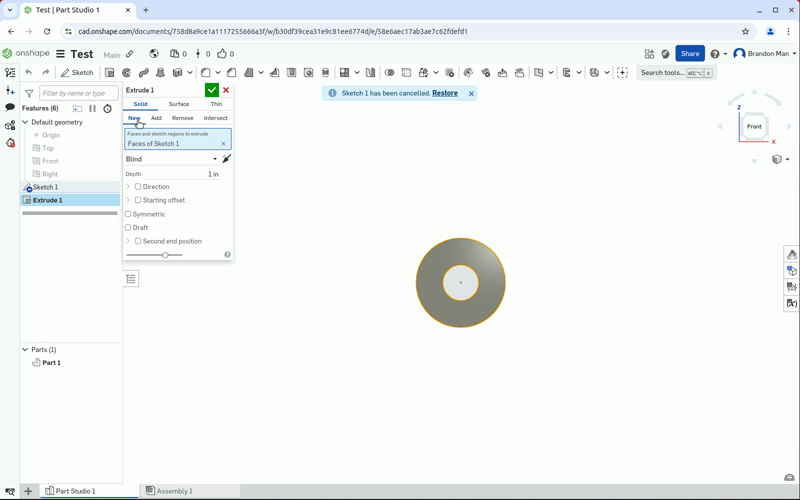
click(137, 120)
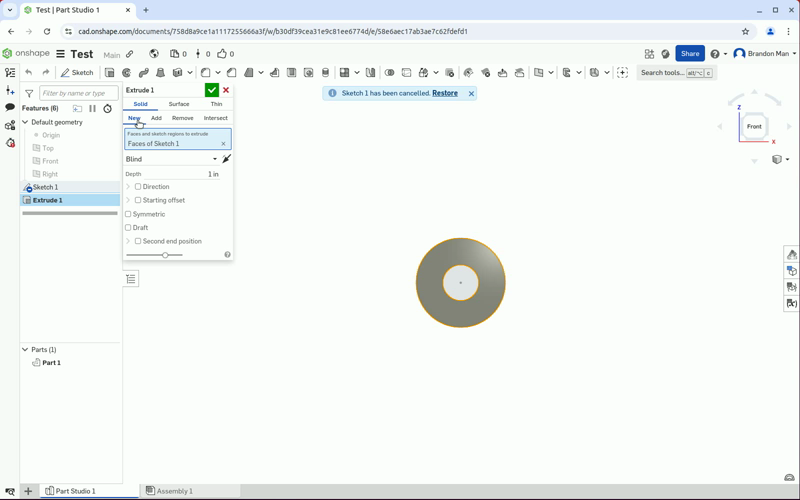
key(tab, 4)
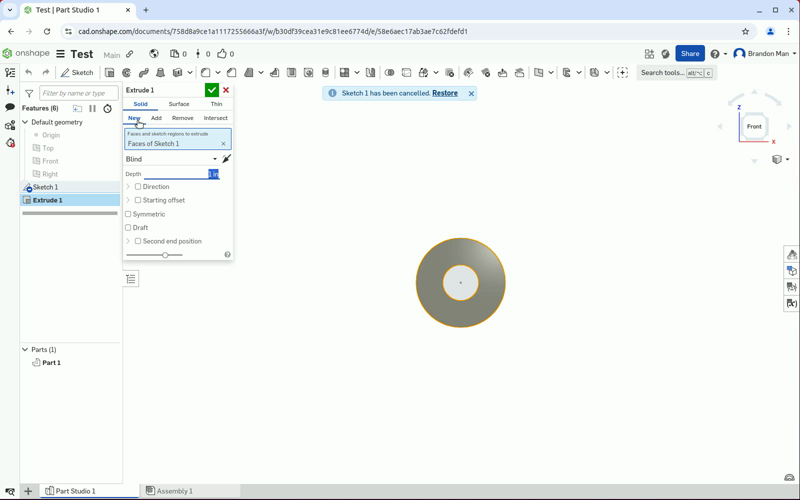
text(3.611)
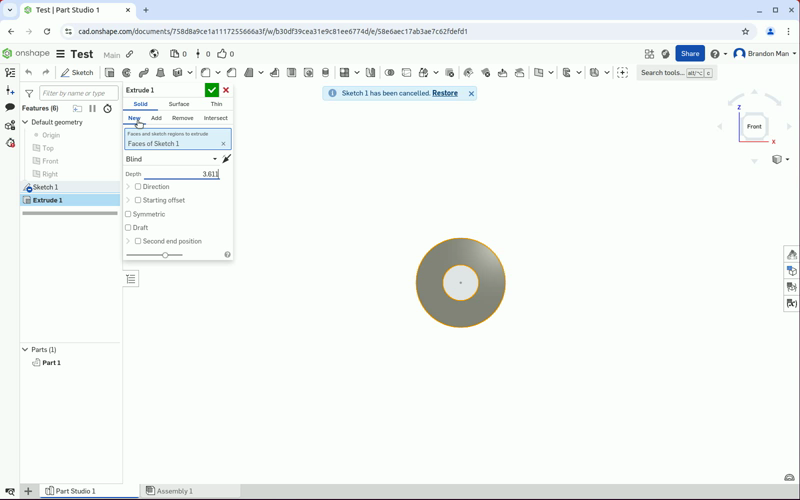
key(enter)
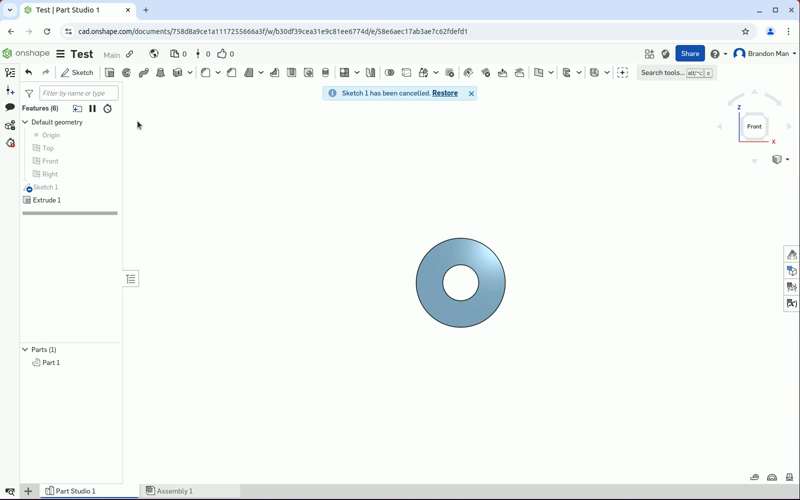
key(shift+h)
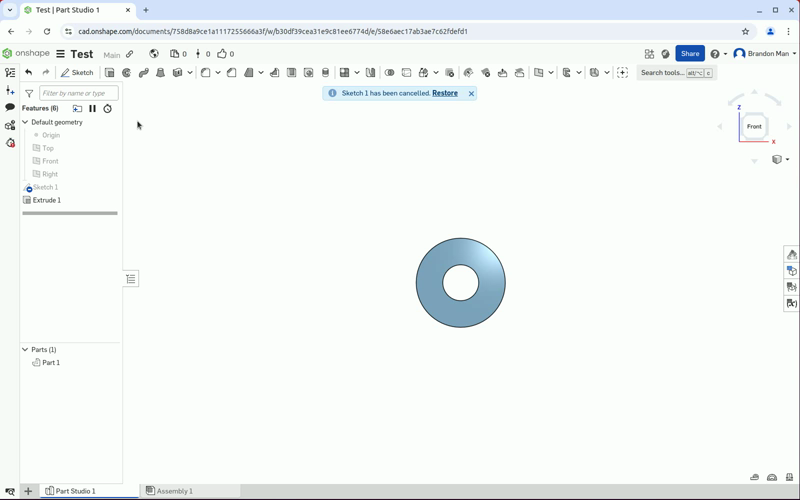
key(shift+h)
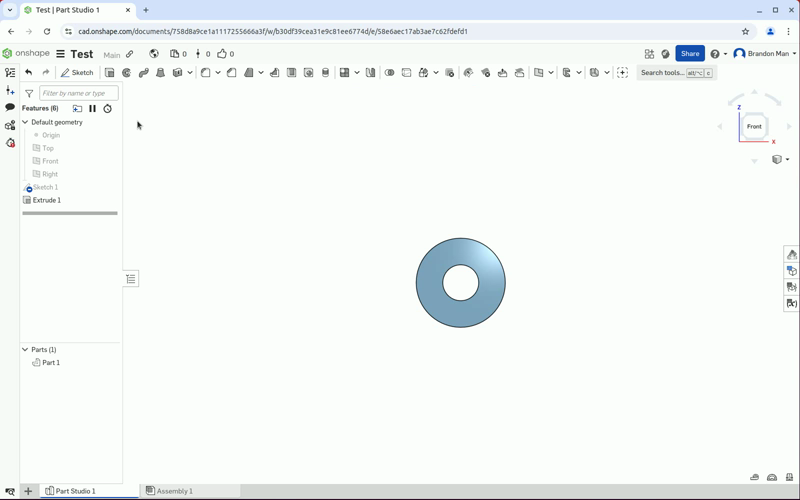
mouse_move(73, 189)
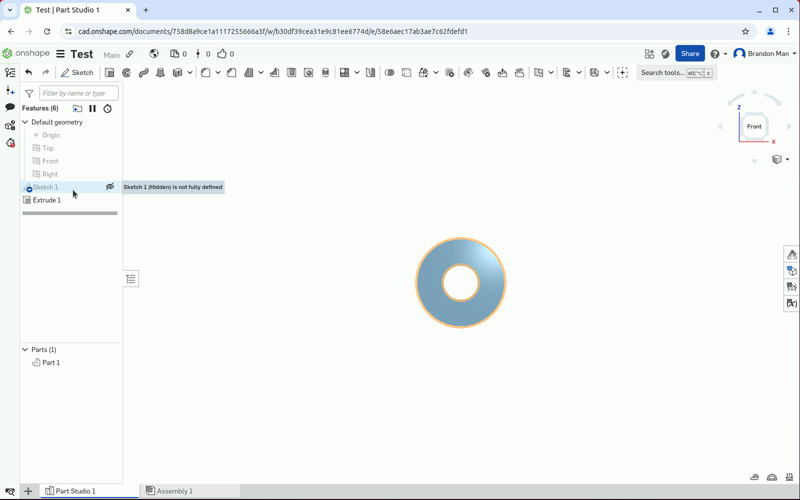
click(73, 189)
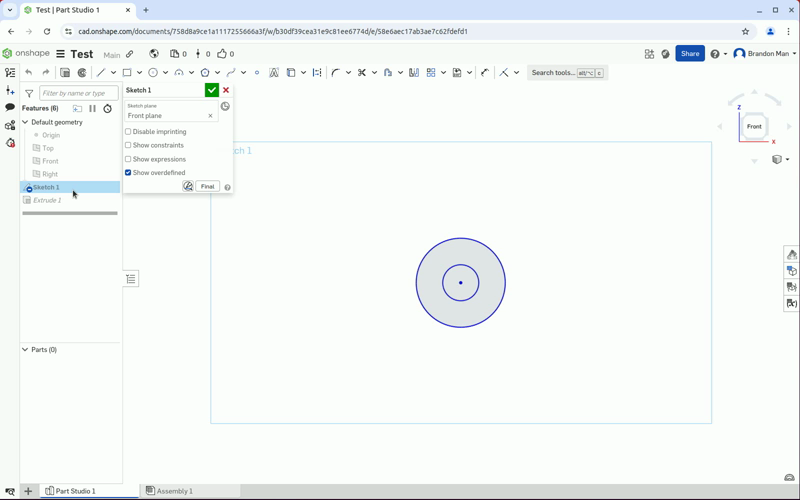
mouse_move(229, 92)
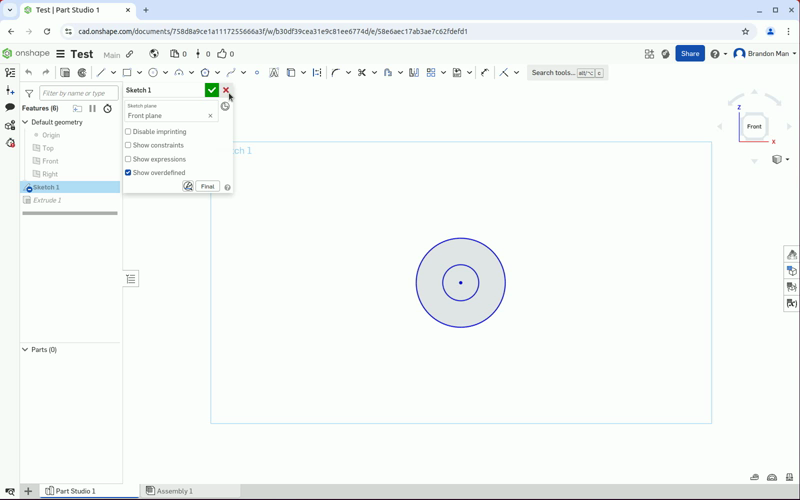
click(229, 92)
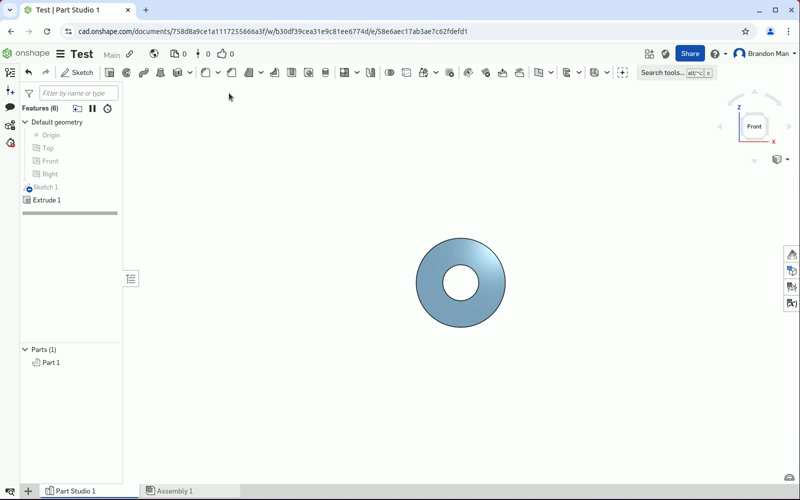
mouse_move(541, 75)
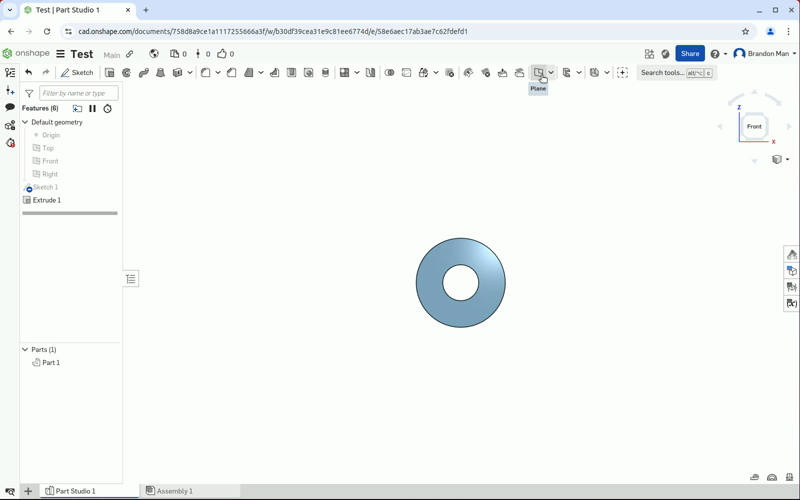
click(541, 75)
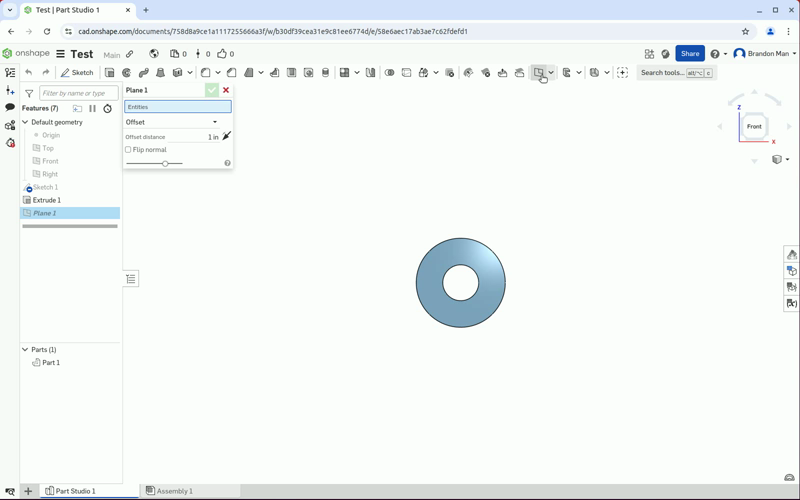
mouse_move(73, 163)
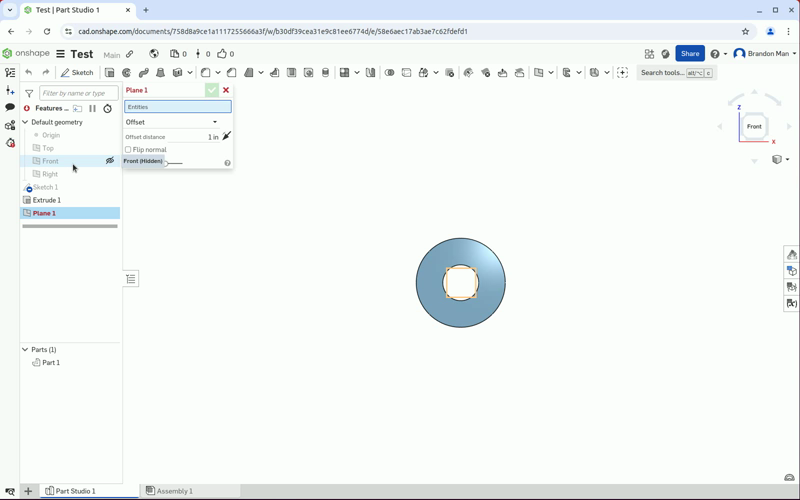
click(73, 163)
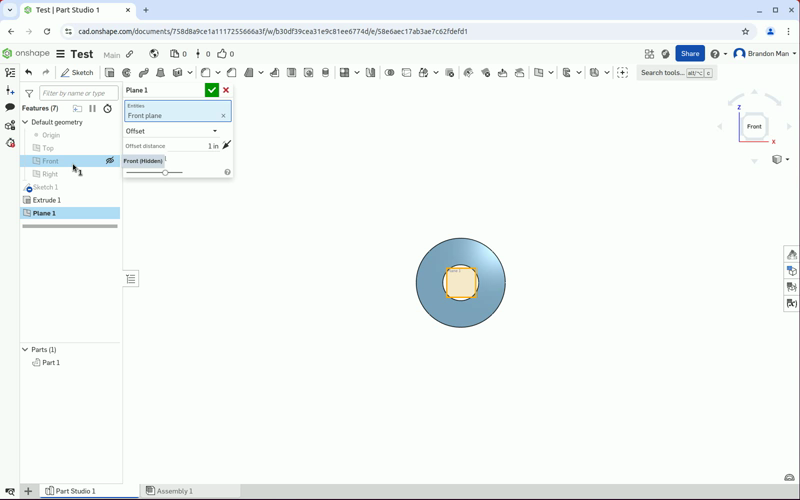
key(tab, 2)
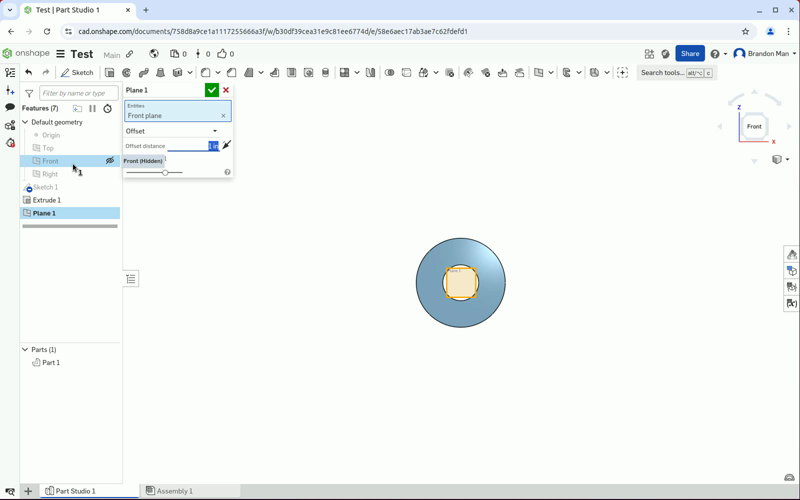
text(3.605)
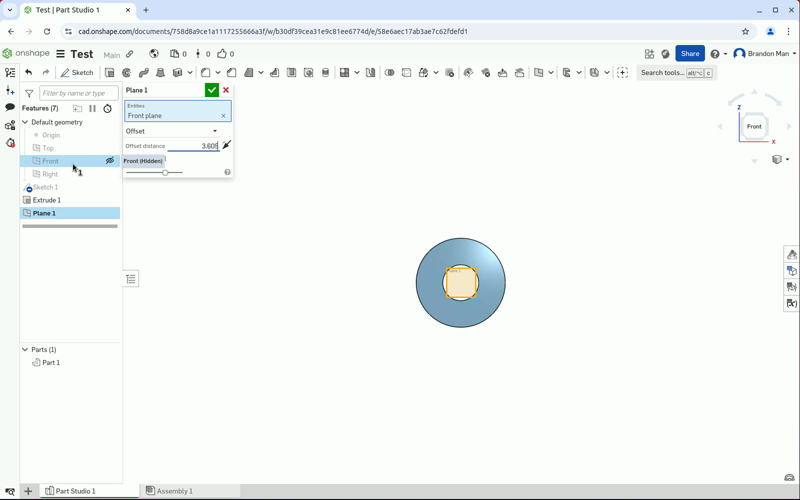
key(enter, 2)
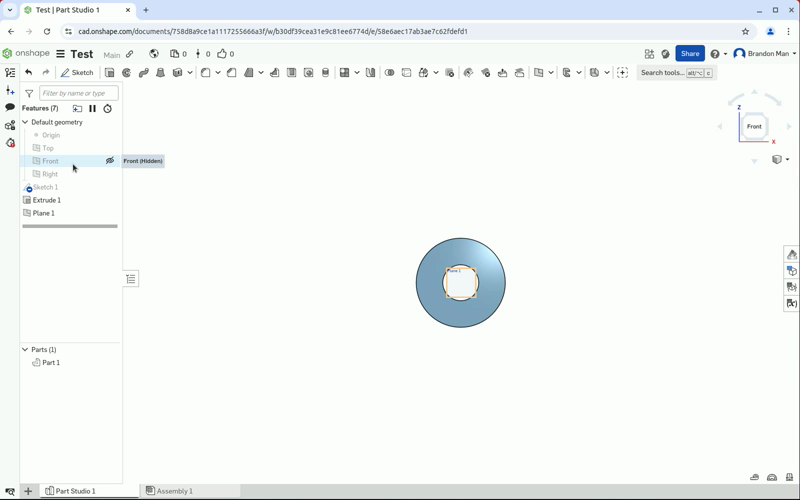
key(shift+s)
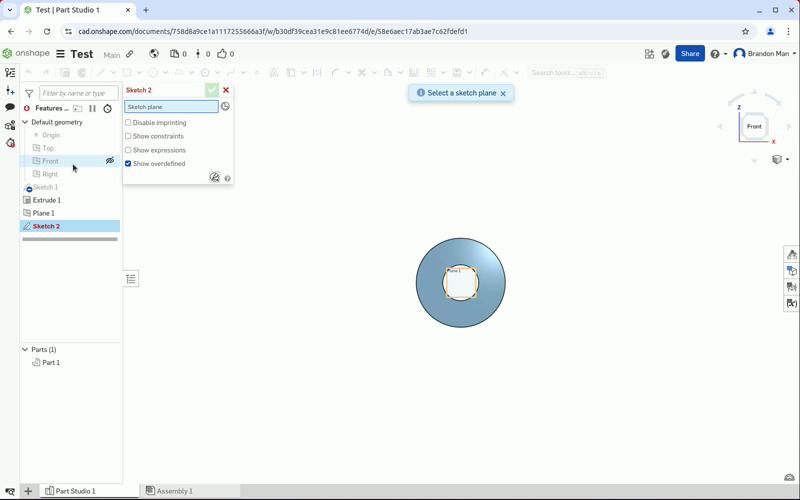
mouse_move(73, 215)
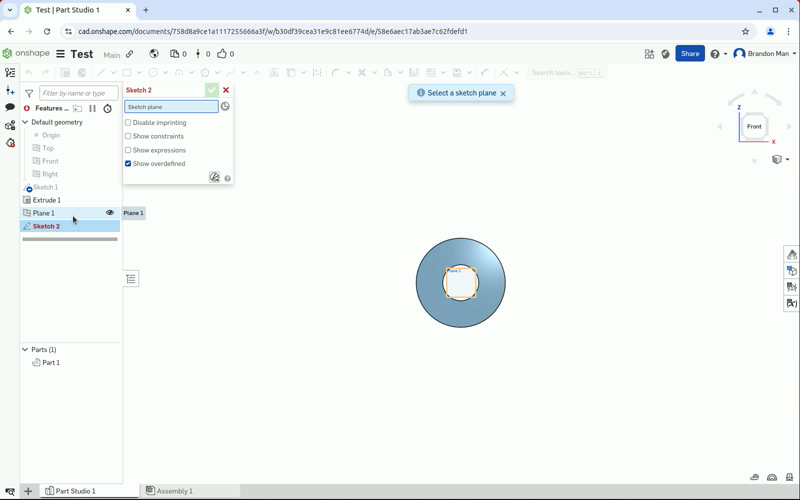
click(73, 215)
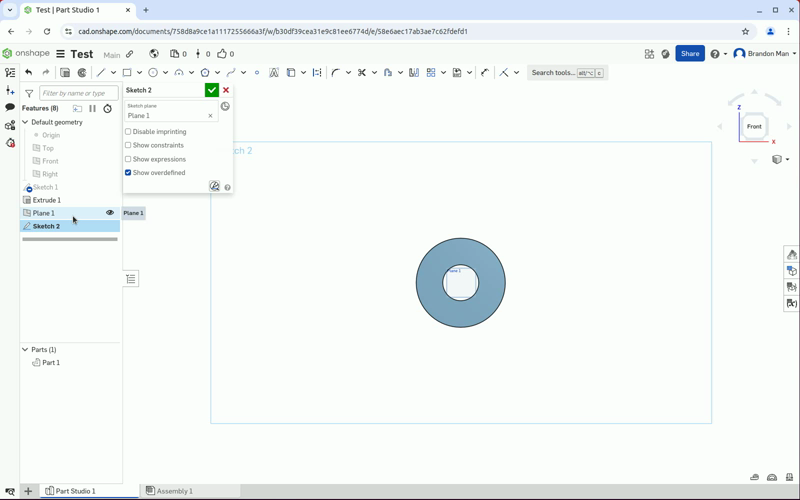
mouse_move(73, 352)
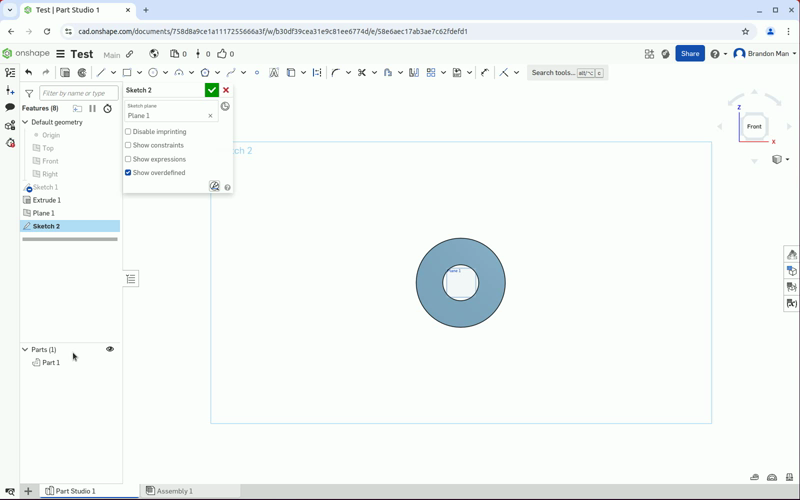
key(y)
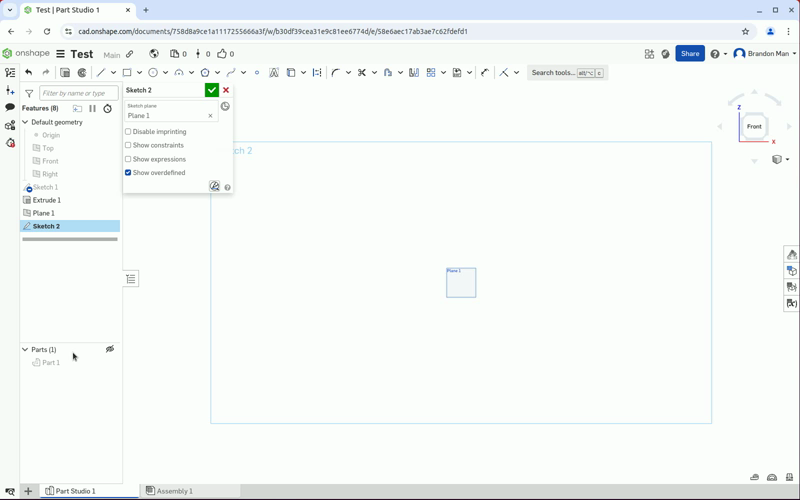
key(c)
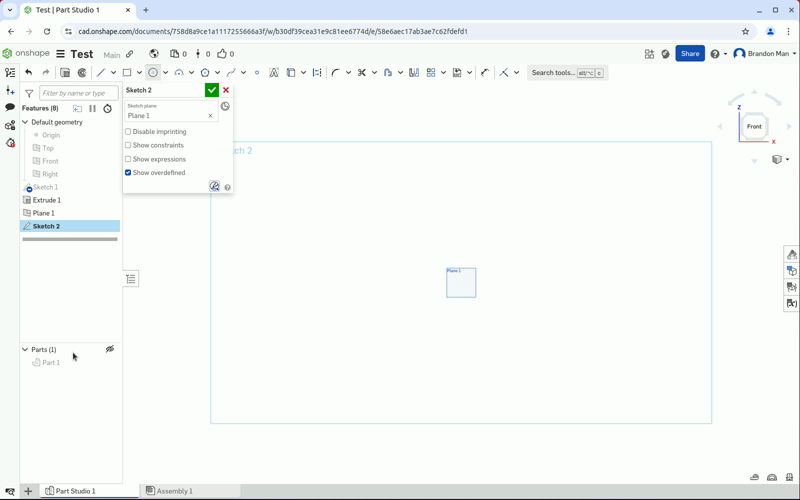
key_down(shift)
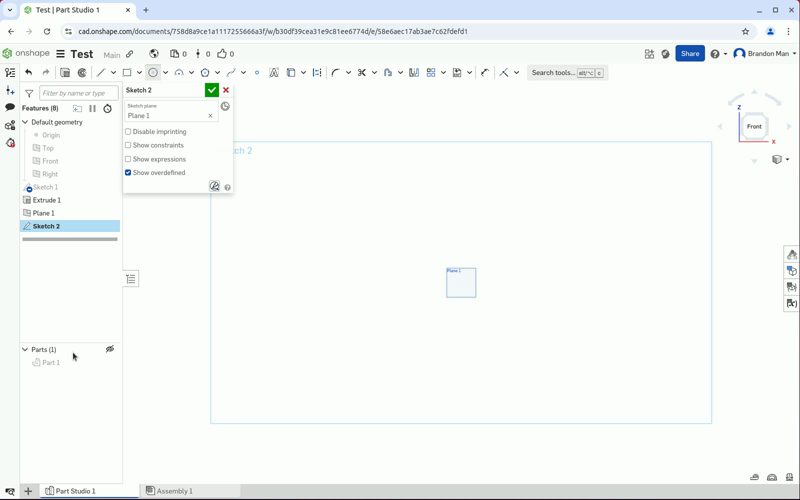
mouse_move(460, 282)
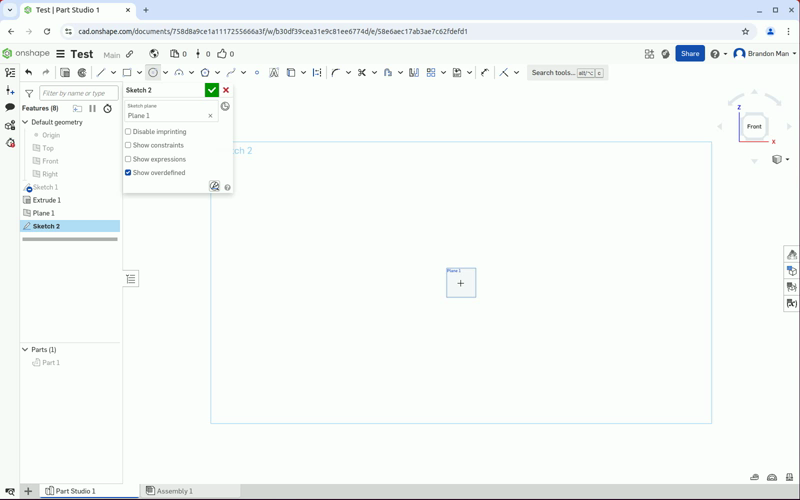
click(460, 282)
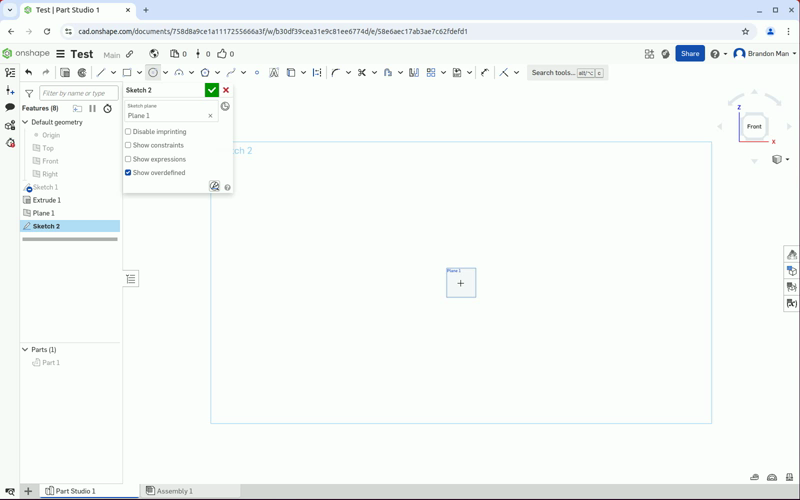
key_up(shift)
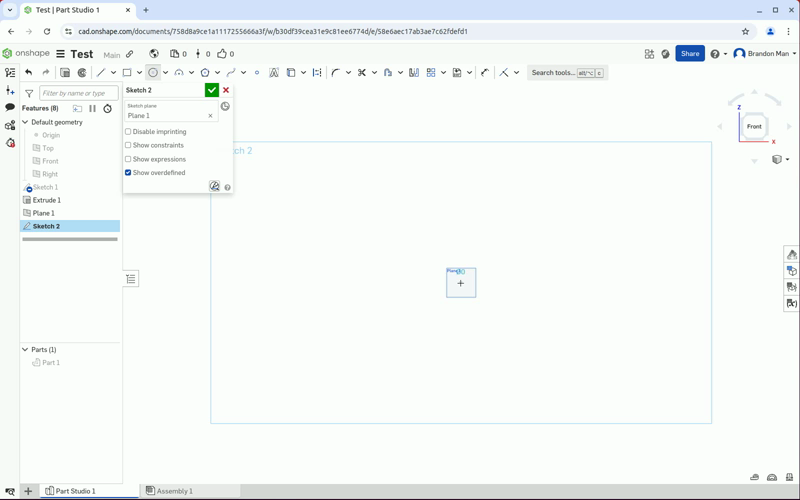
mouse_move(492, 282)
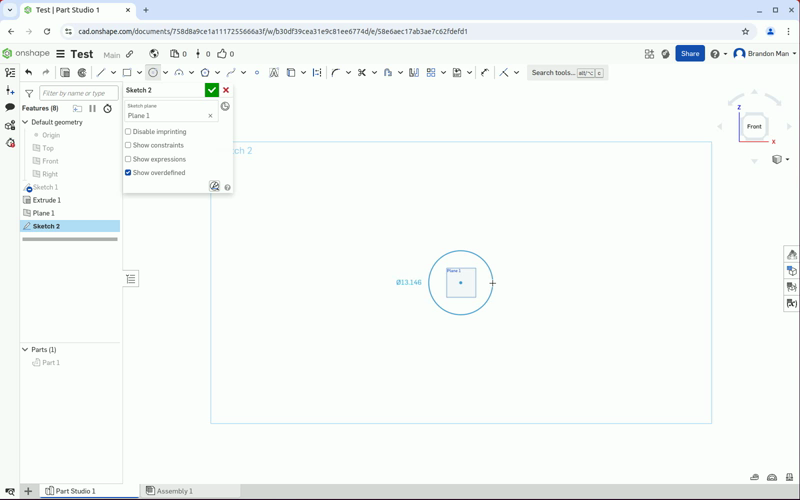
click(492, 282)
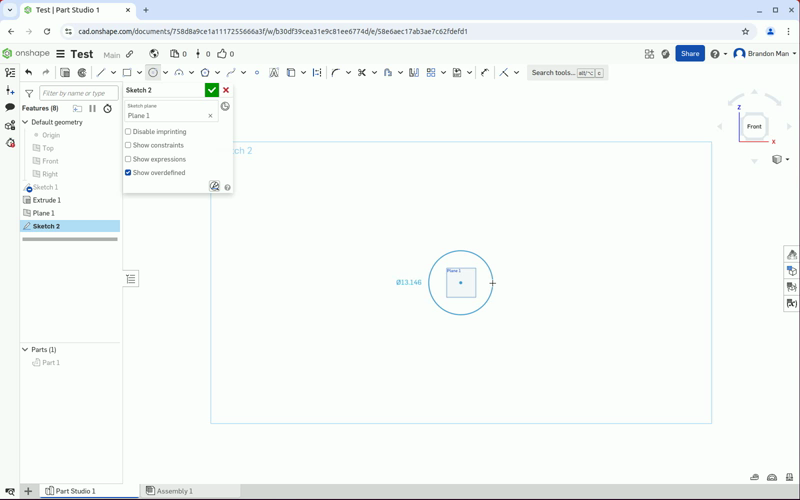
key(esc)
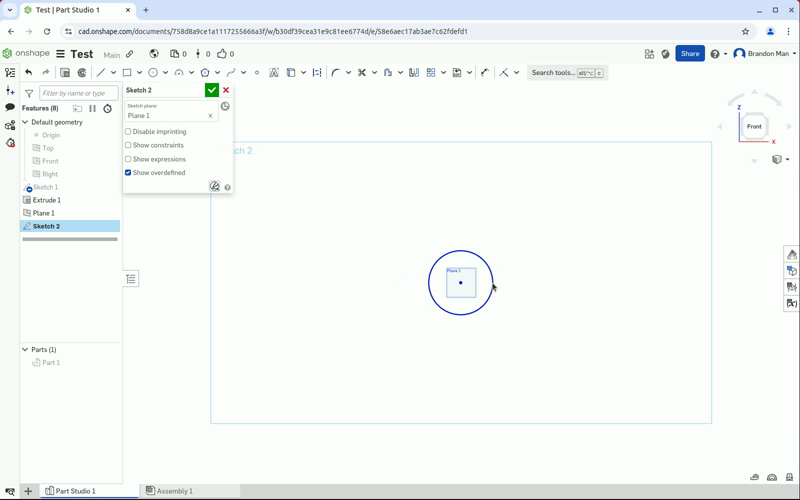
key(c)
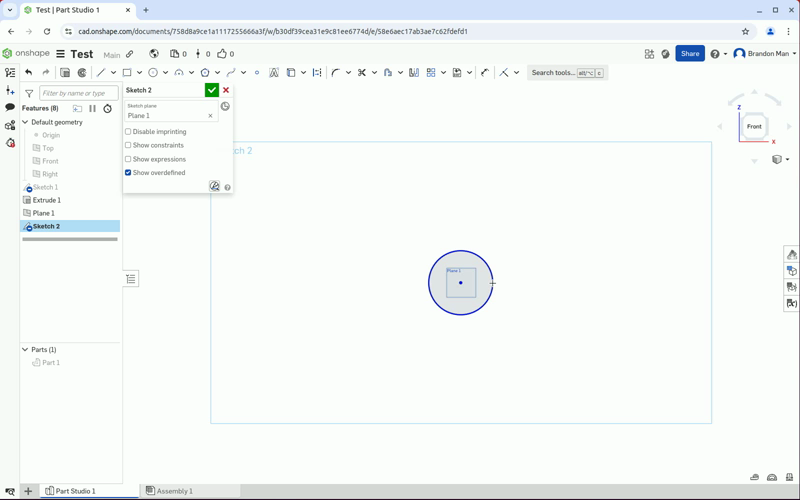
key_down(shift)
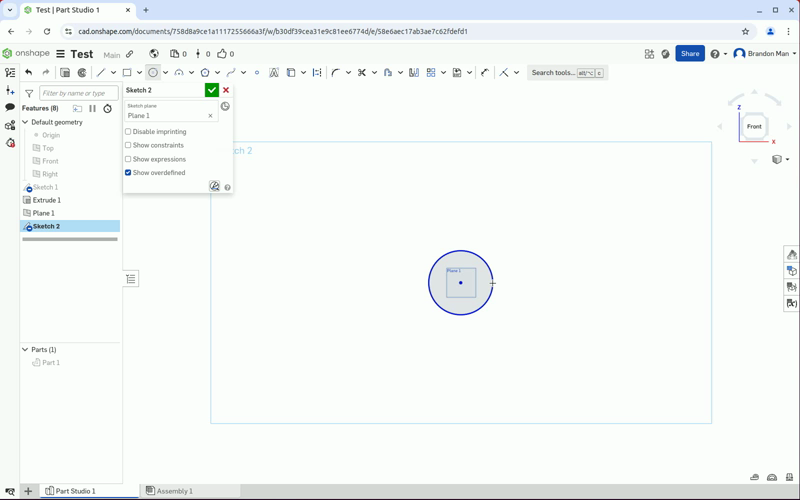
mouse_move(460, 282)
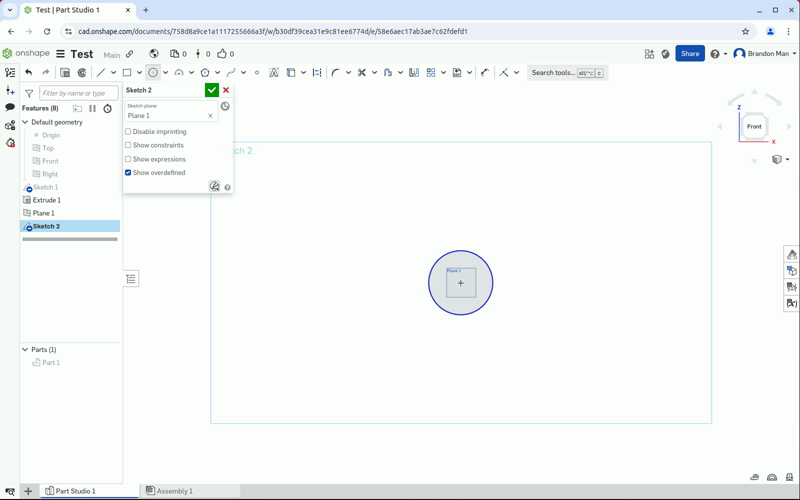
click(460, 282)
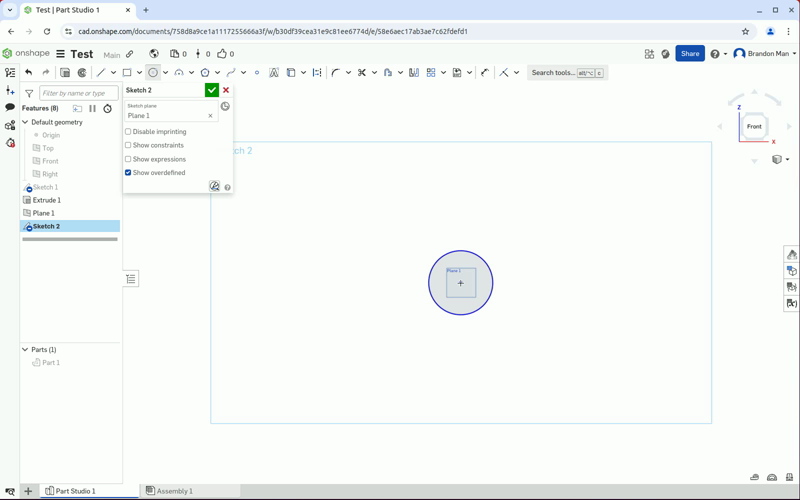
key_up(shift)
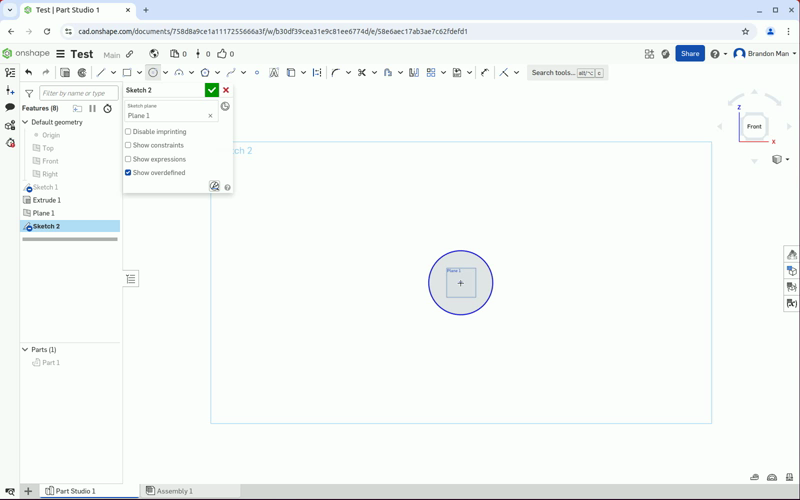
mouse_move(478, 282)
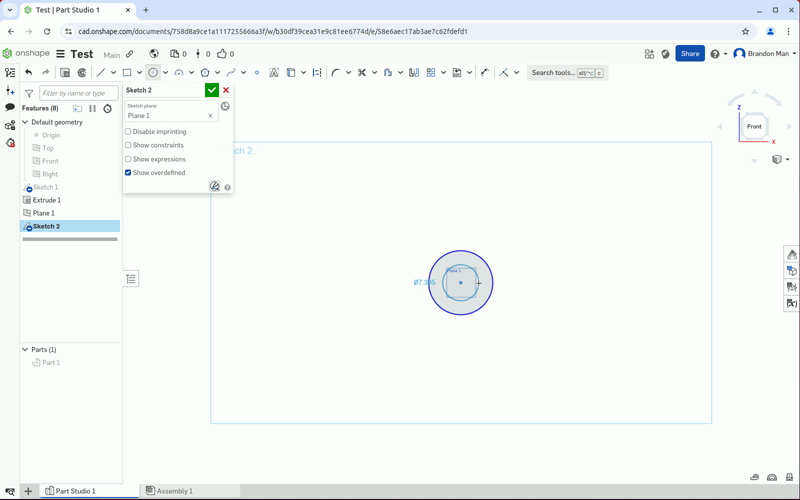
click(478, 282)
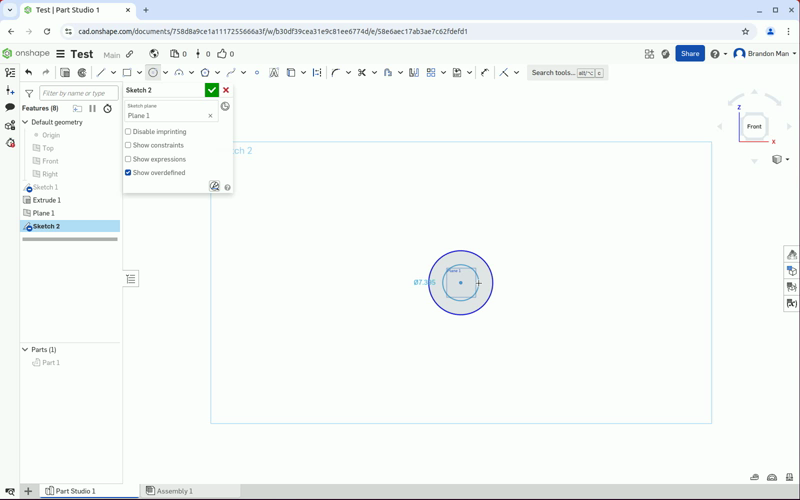
key(esc)
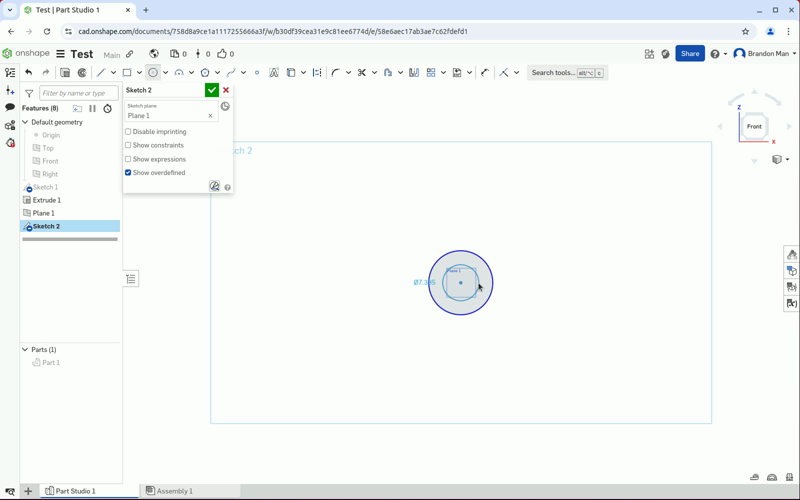
mouse_move(475, 302)
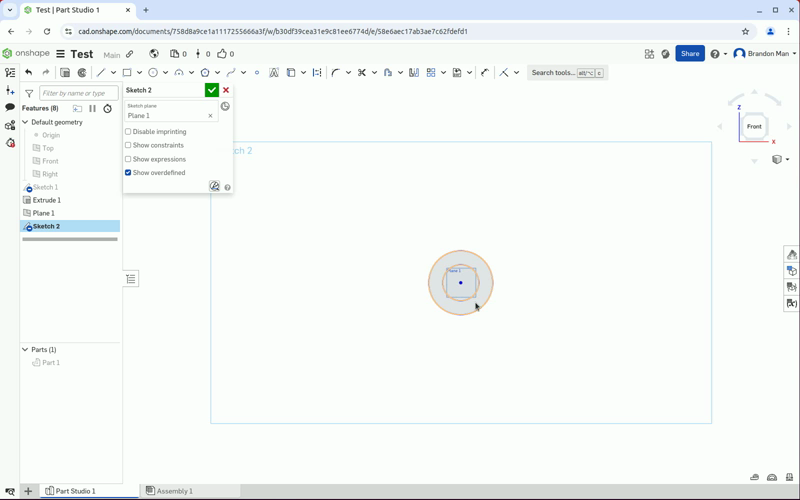
click(475, 302)
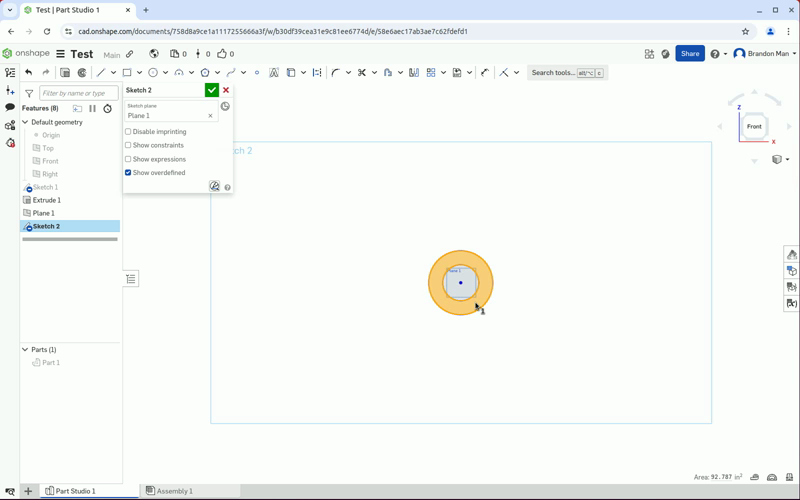
mouse_move(73, 352)
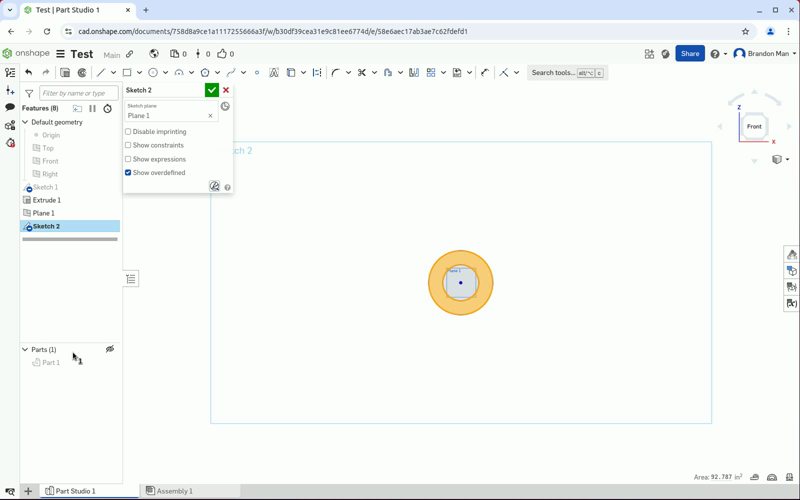
key(shift+y)
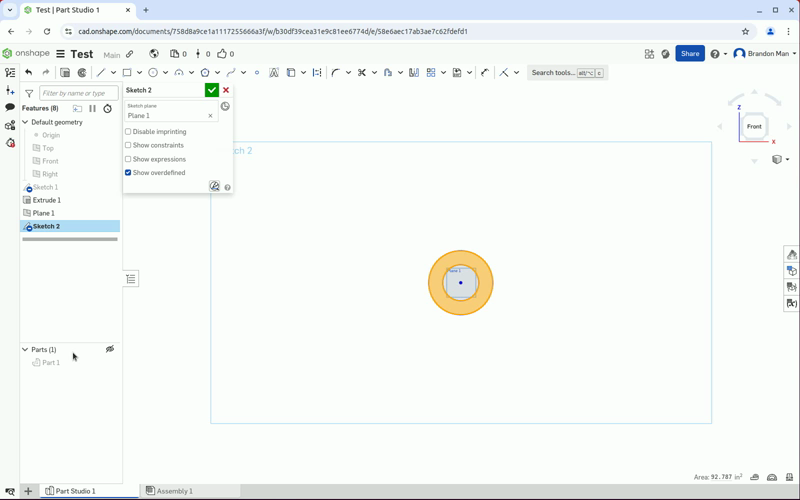
key(shift+e)
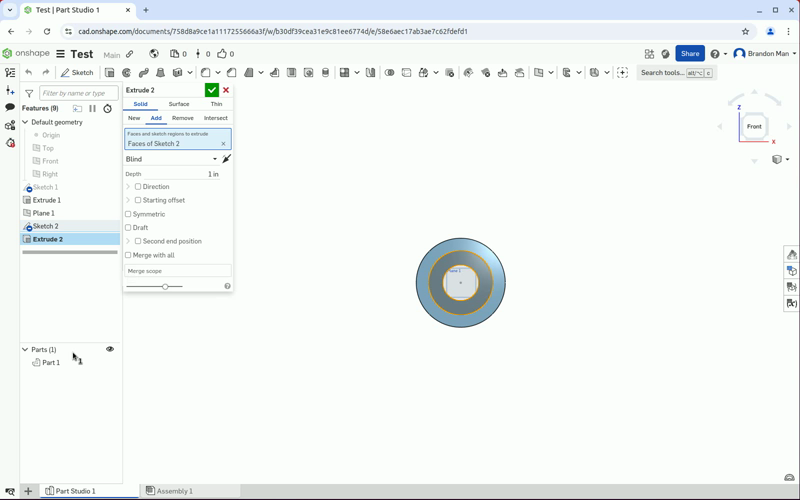
mouse_move(143, 106)
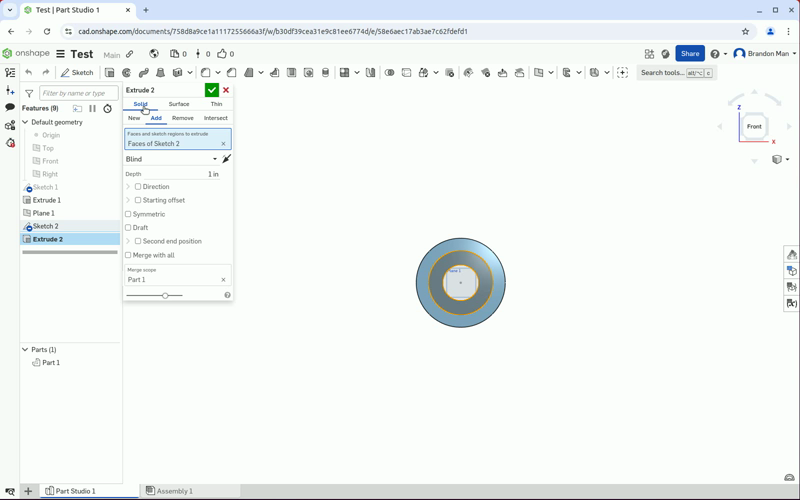
click(143, 106)
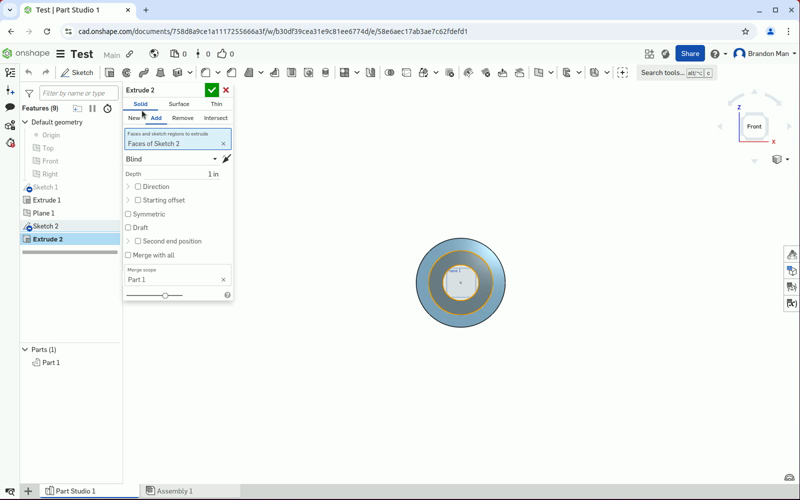
mouse_move(137, 120)
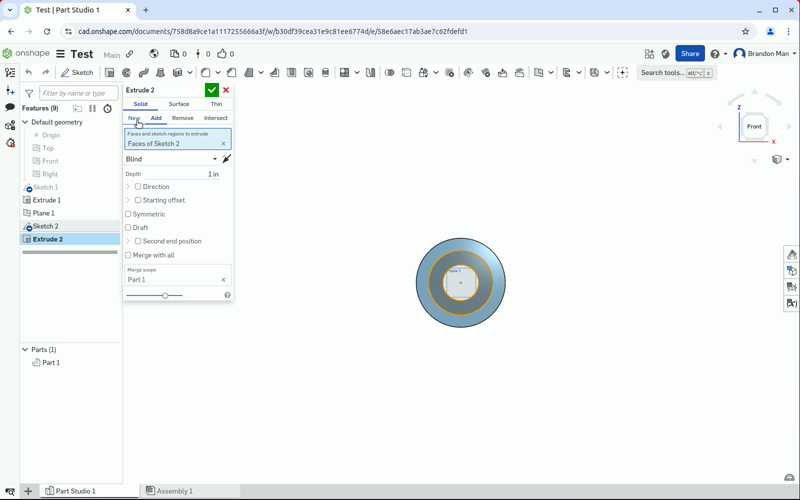
click(137, 120)
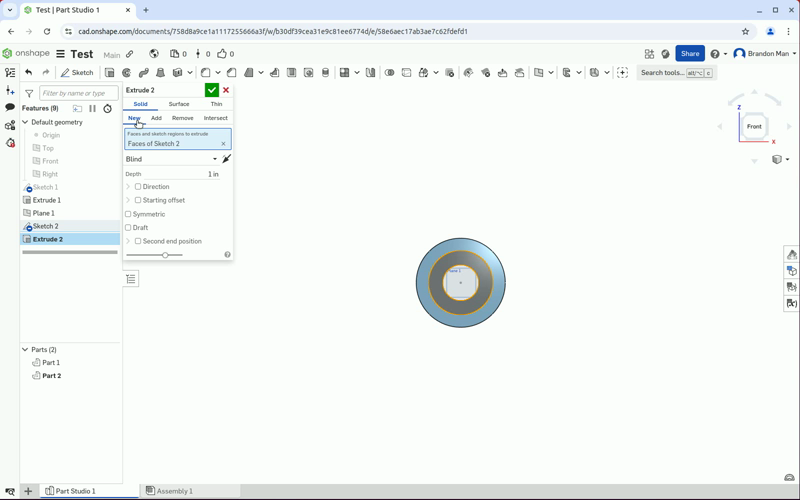
key(tab, 4)
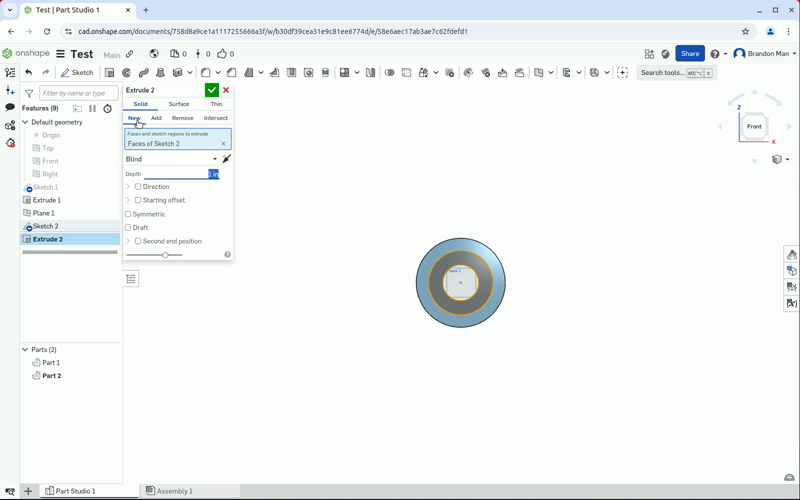
text(1.204)
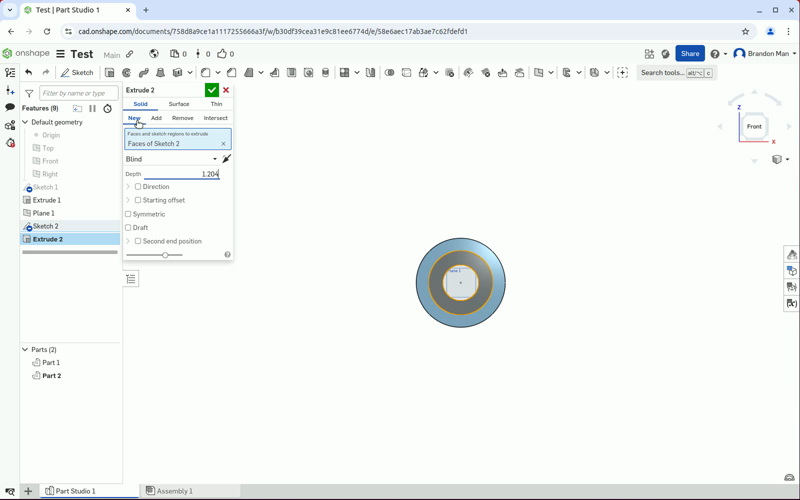
key(enter)
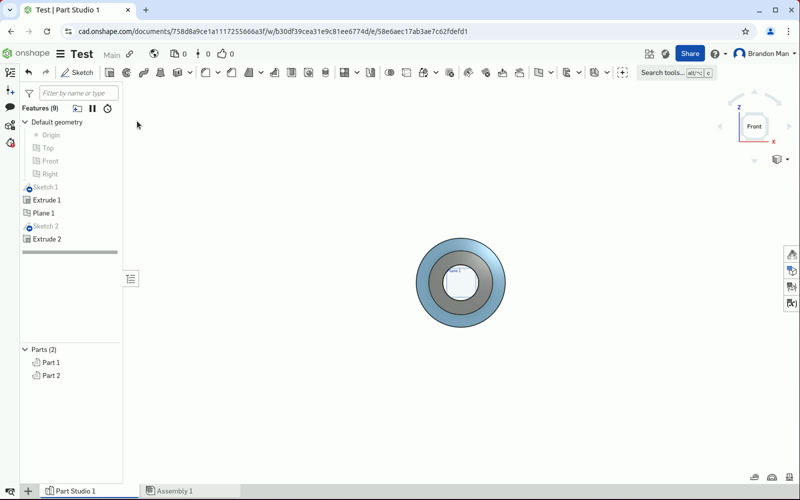
key(shift+h)
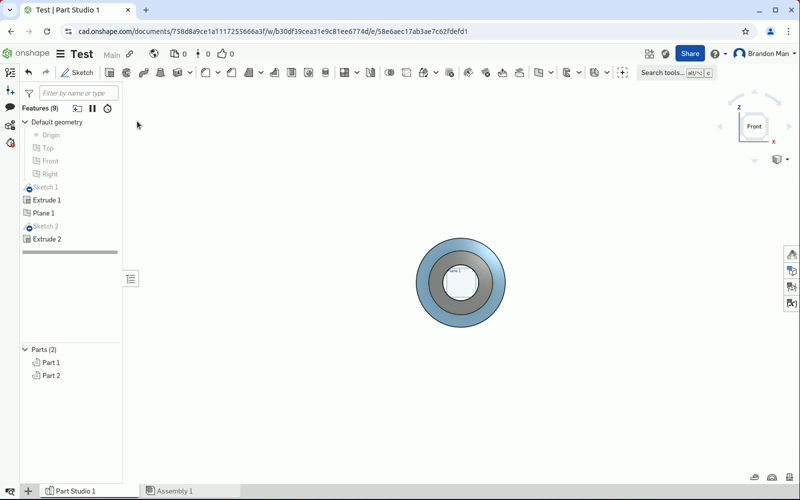
key(shift+h)
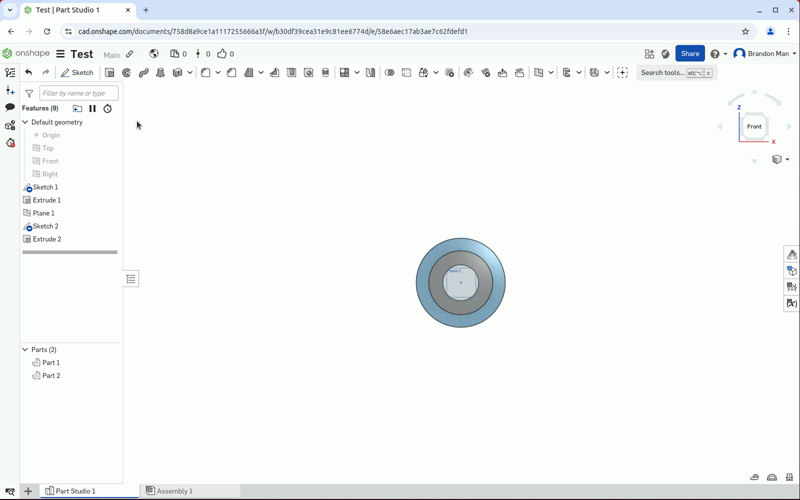
key(shift+7)
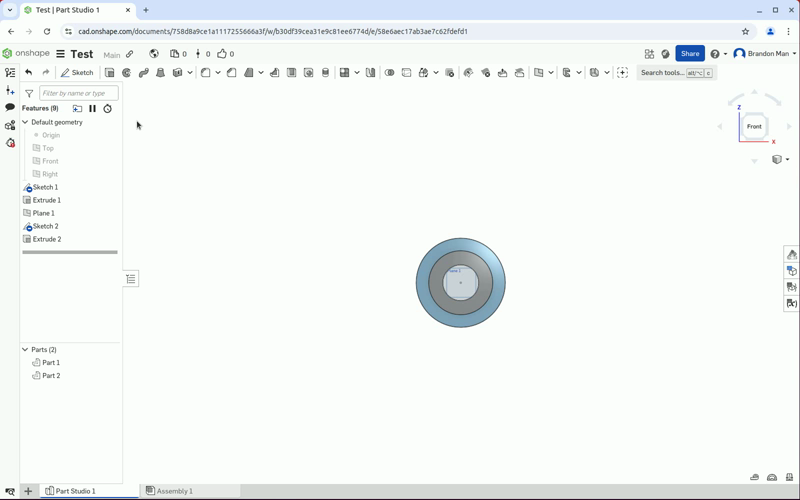
key(left, 2)
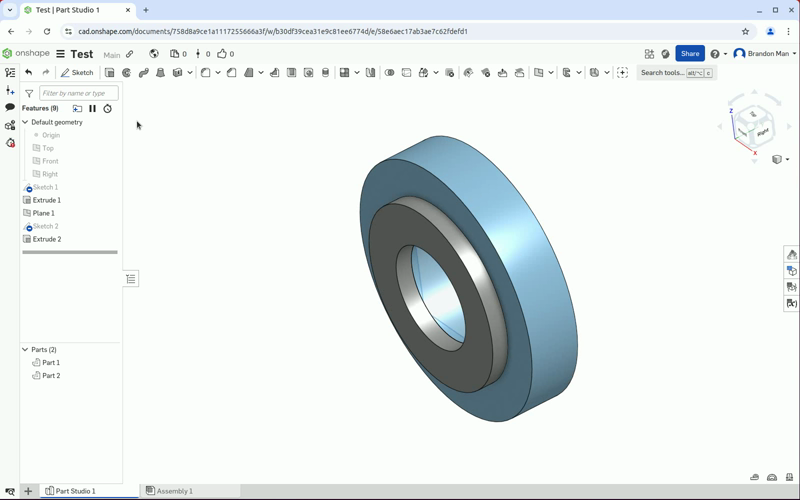
key(down, 2)
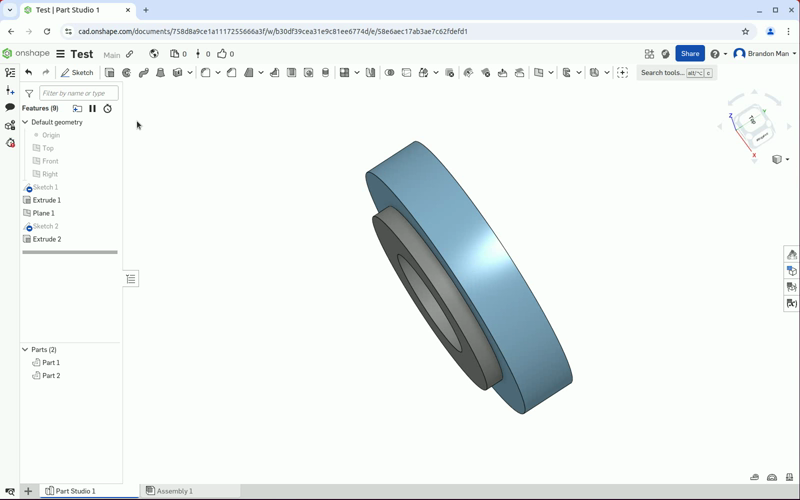
key(up, 2)
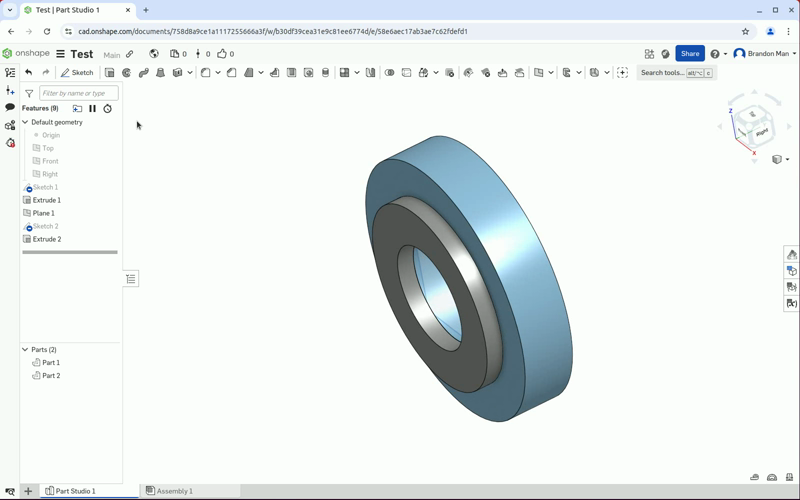
key(right, 2)
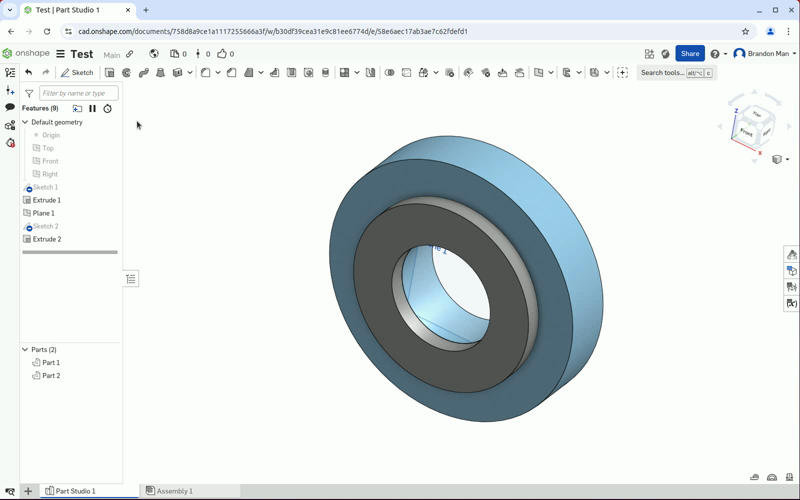
mouse_move(73, 189)
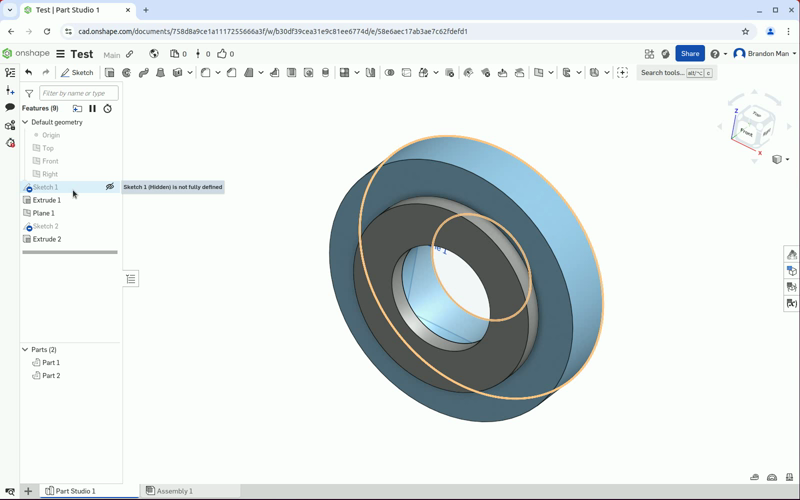
click(73, 189)